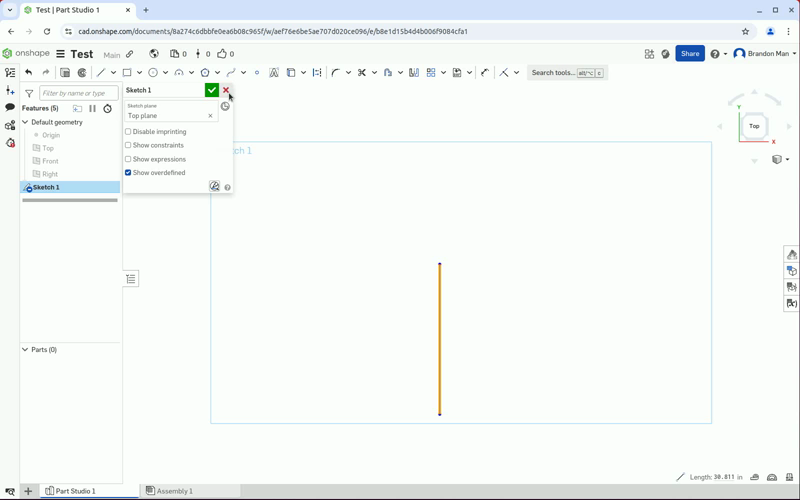
key(shift+h)
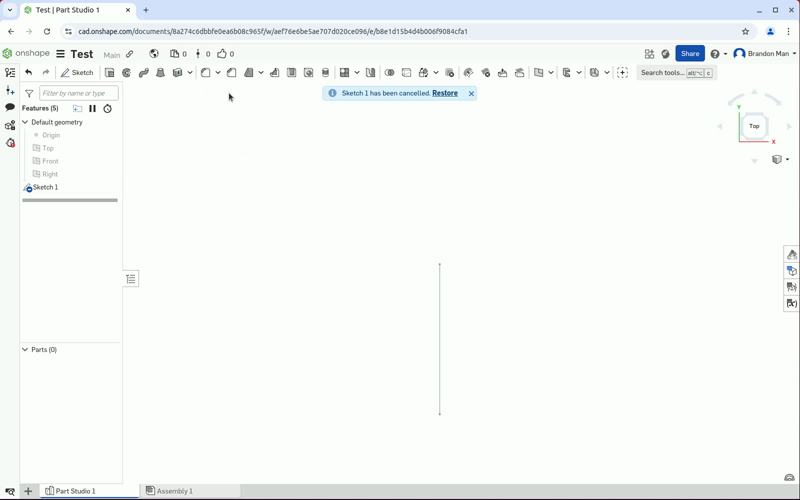
key(shift+s)
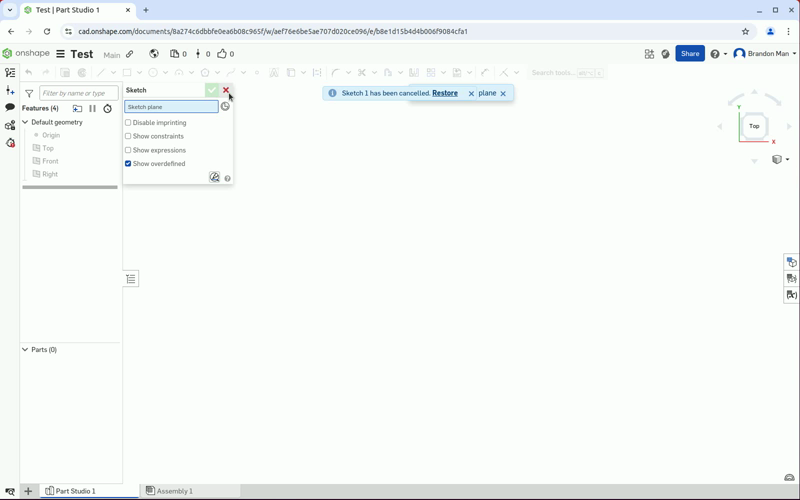
mouse_move(73, 150)
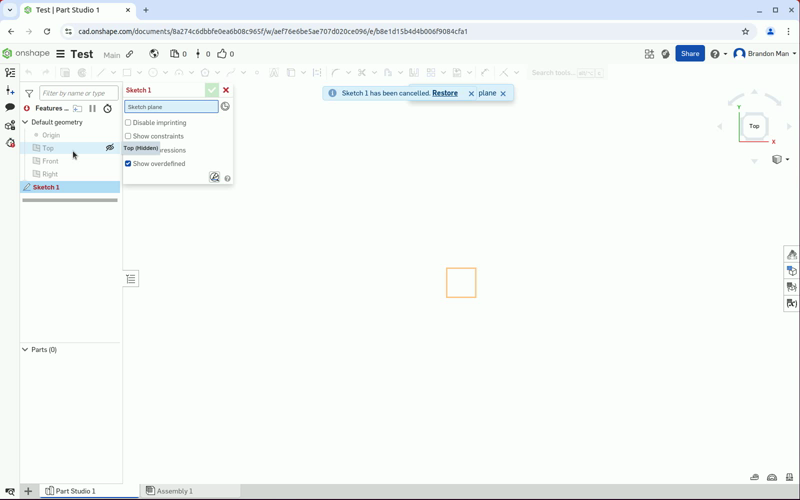
click(73, 150)
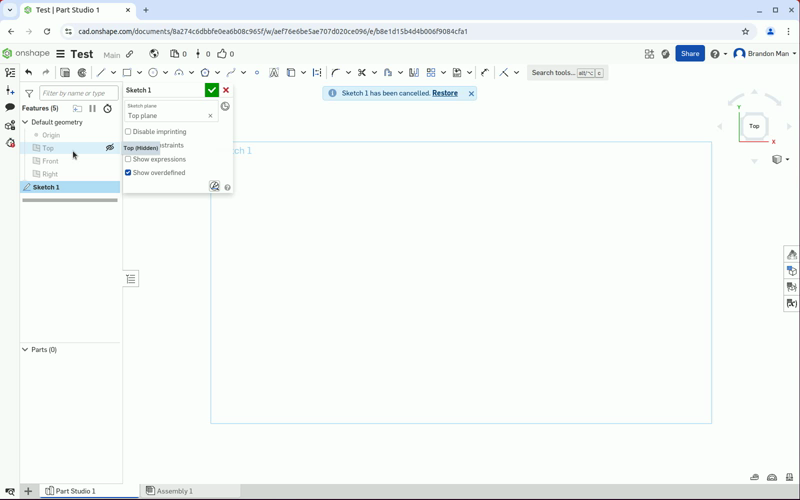
mouse_move(73, 352)
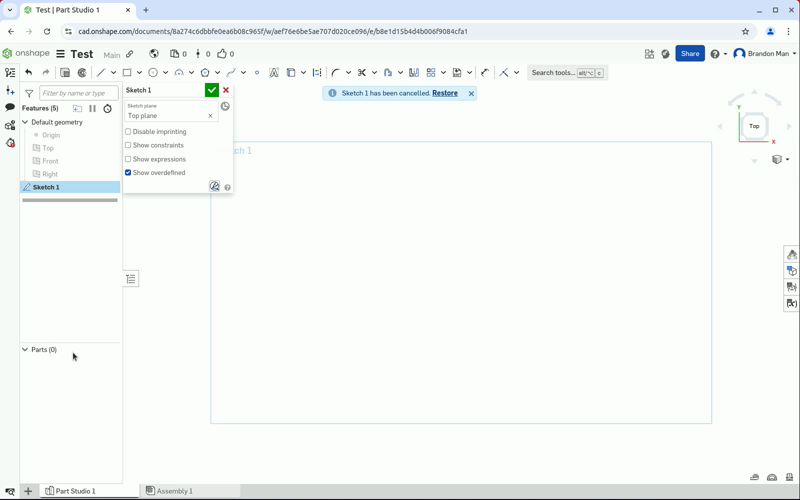
key(y)
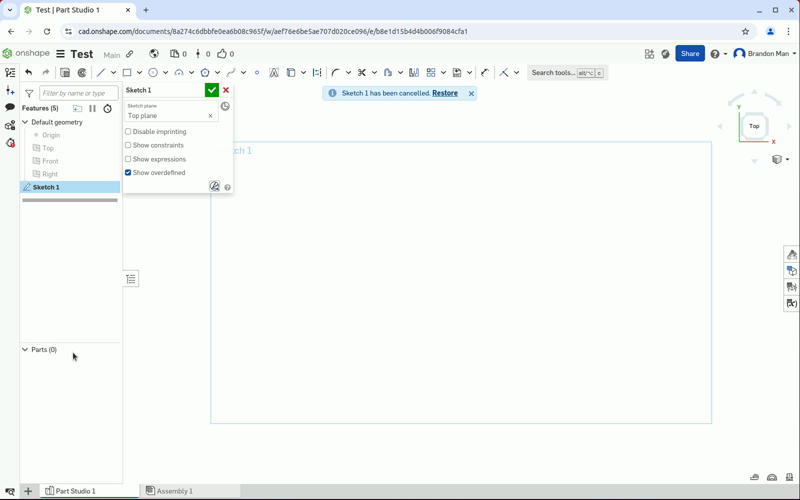
key(c)
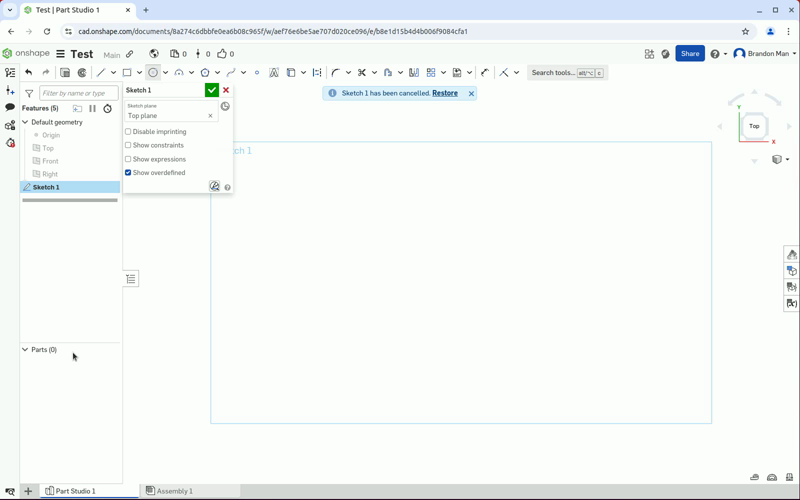
key_down(shift)
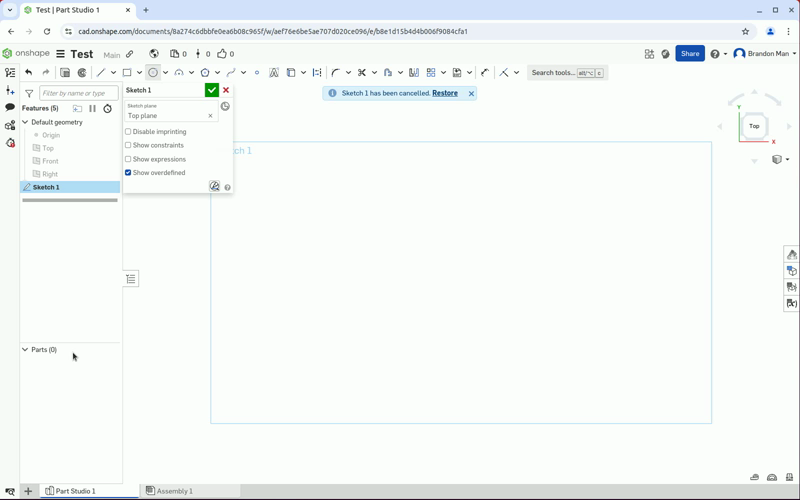
mouse_move(461, 282)
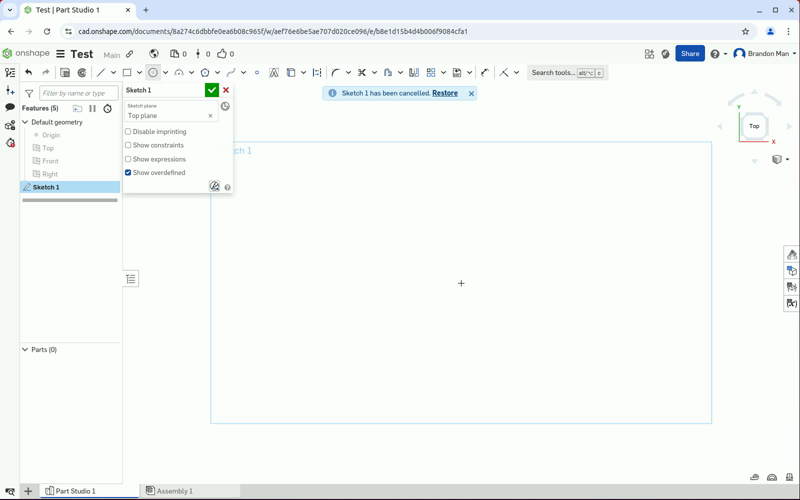
click(461, 282)
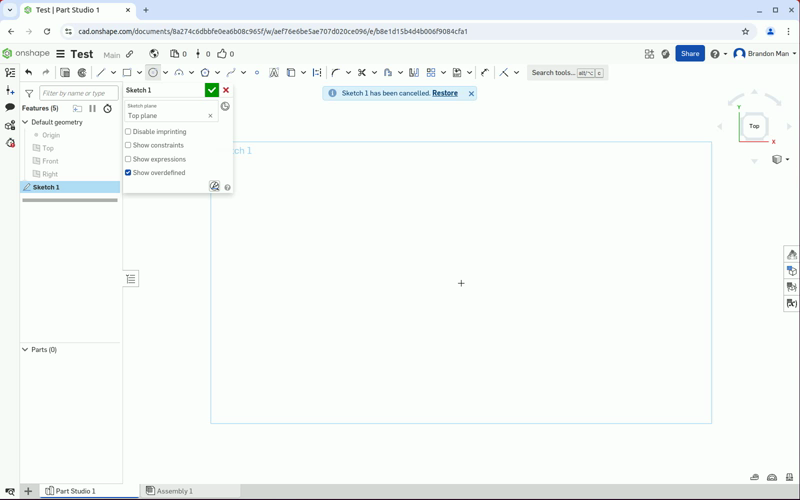
key_up(shift)
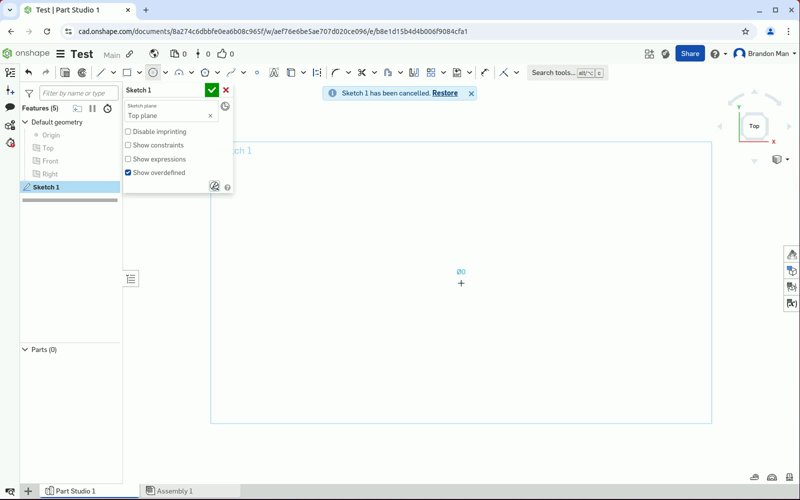
mouse_move(574, 282)
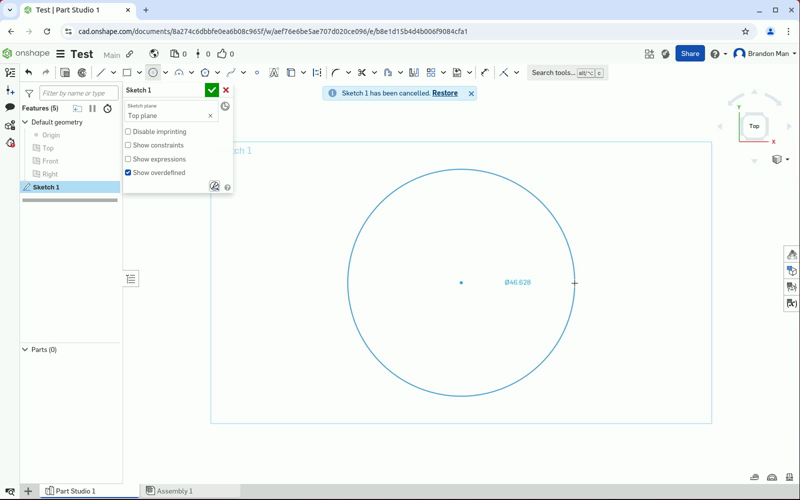
click(574, 282)
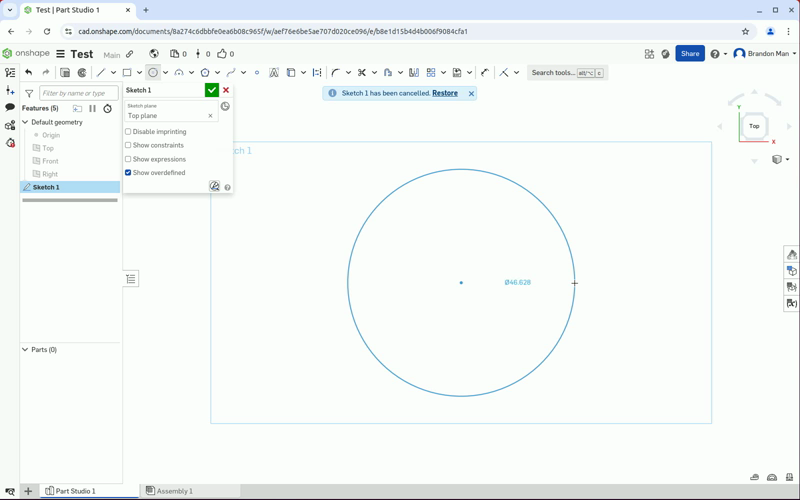
key(esc)
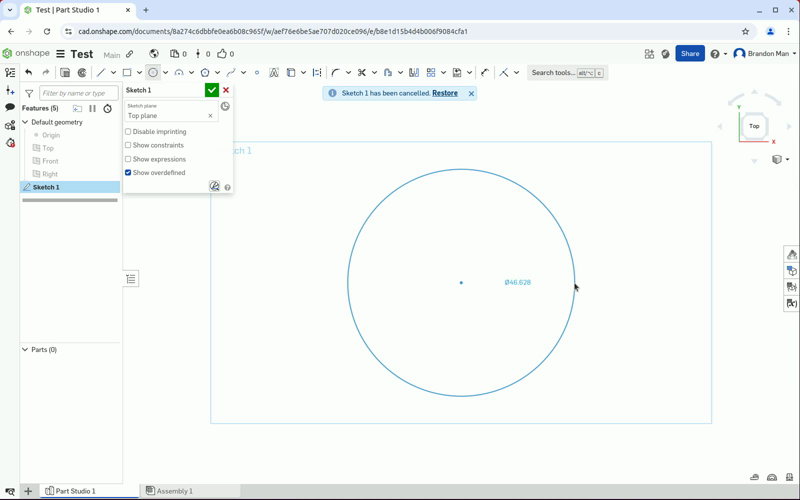
key(c)
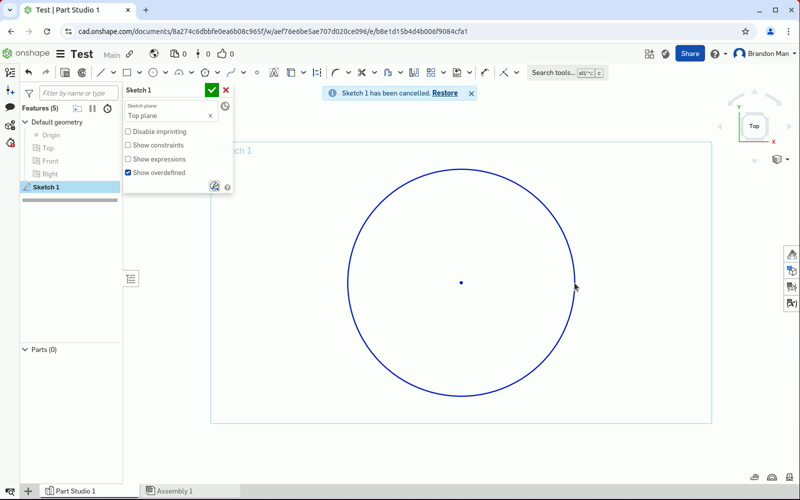
key_down(shift)
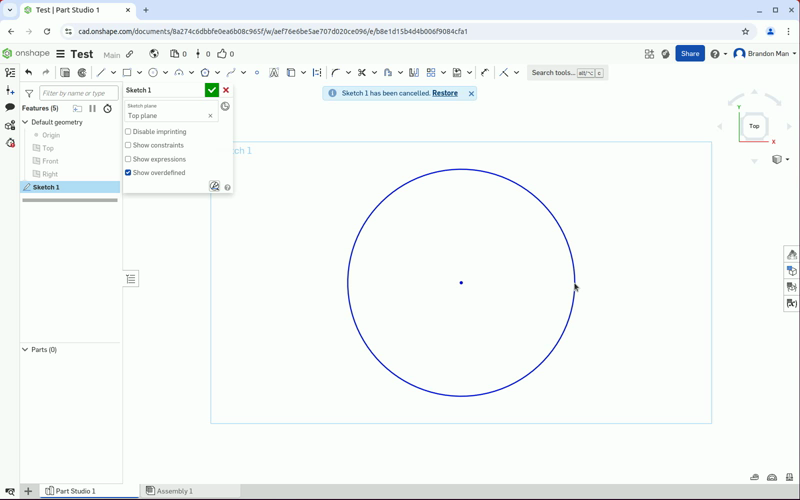
mouse_move(461, 282)
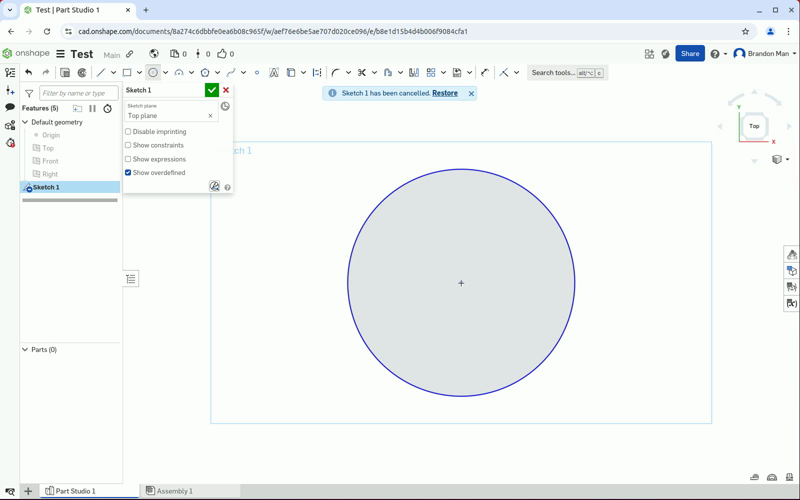
click(461, 282)
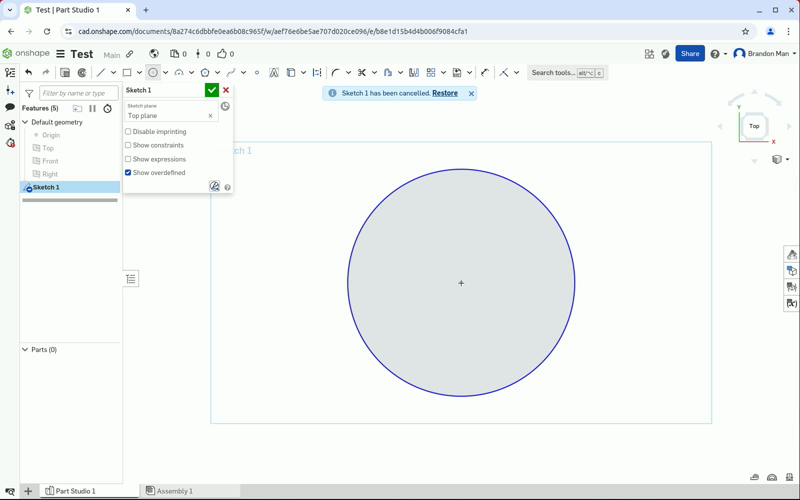
key_up(shift)
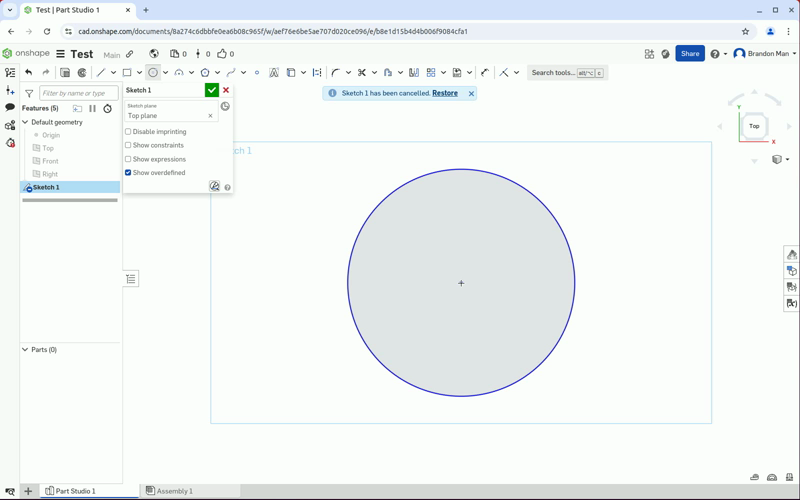
mouse_move(517, 282)
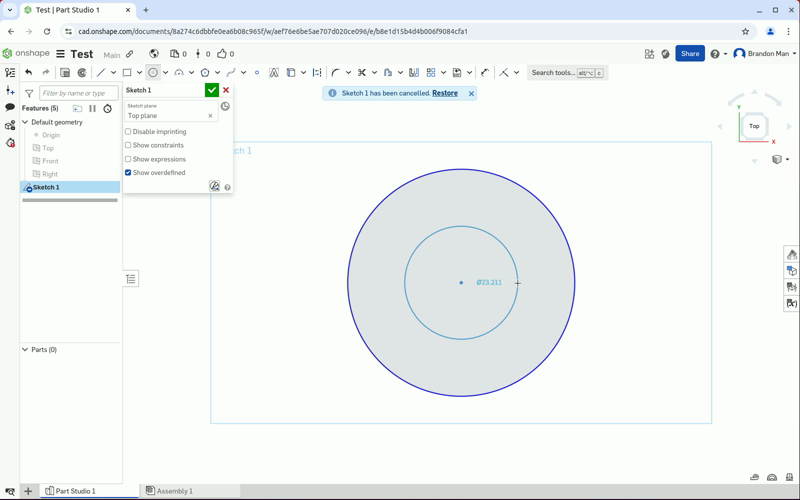
click(517, 282)
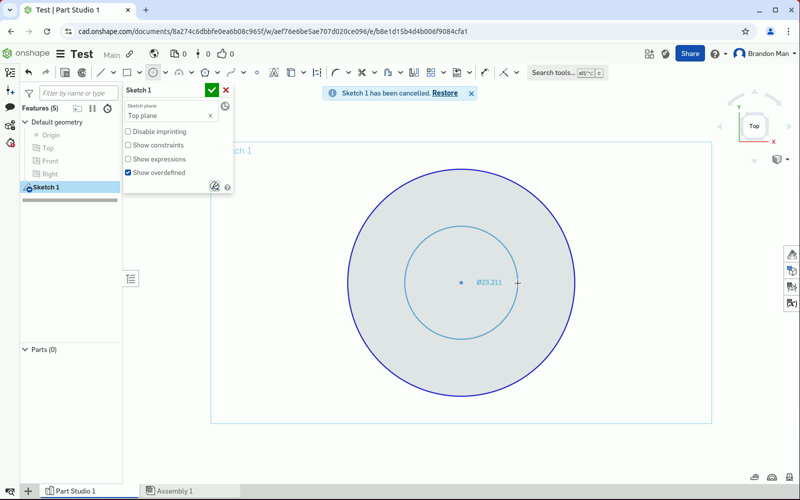
key(esc)
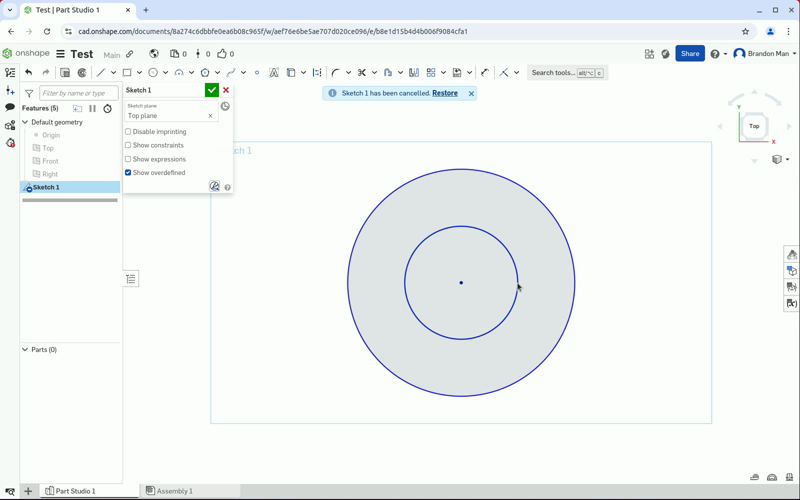
mouse_move(441, 365)
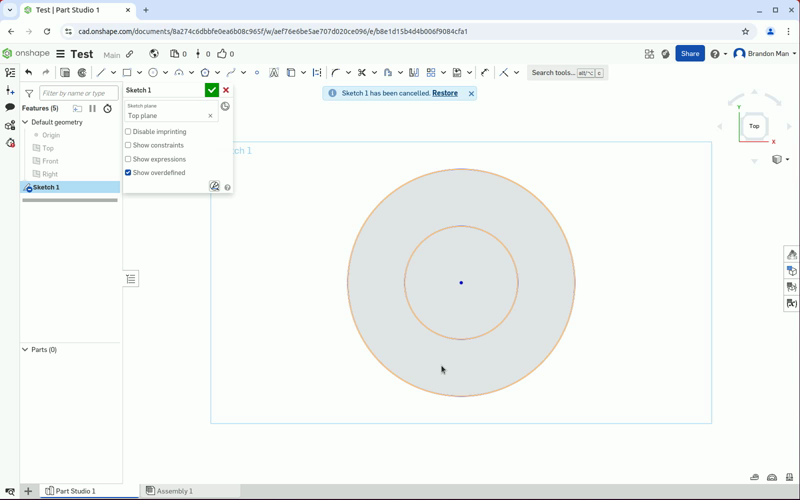
click(441, 365)
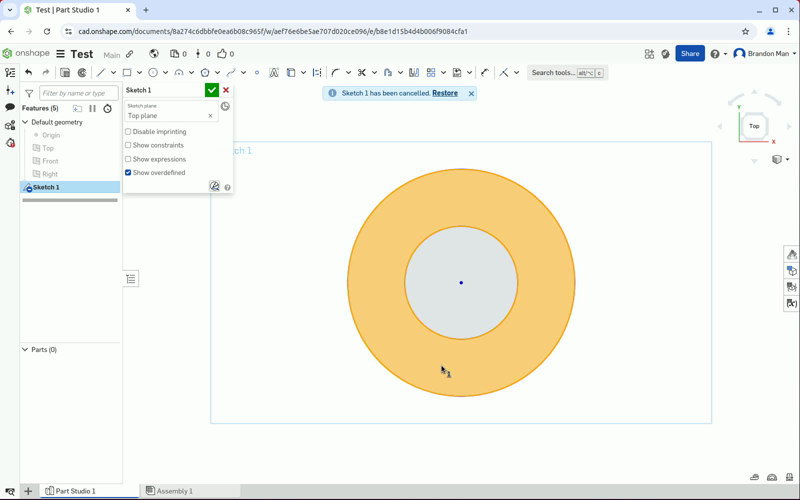
mouse_move(73, 352)
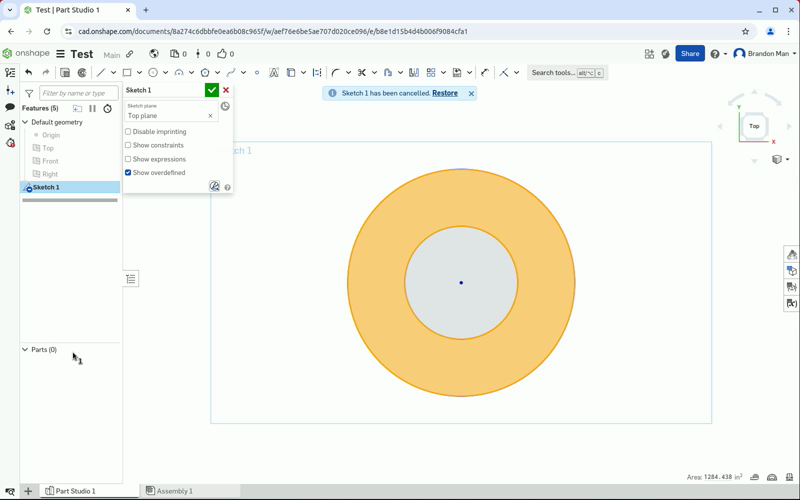
key(shift+y)
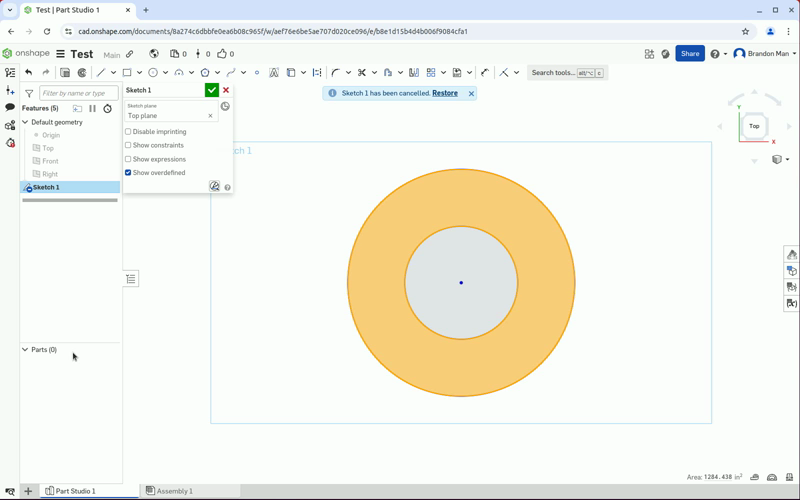
key(shift+e)
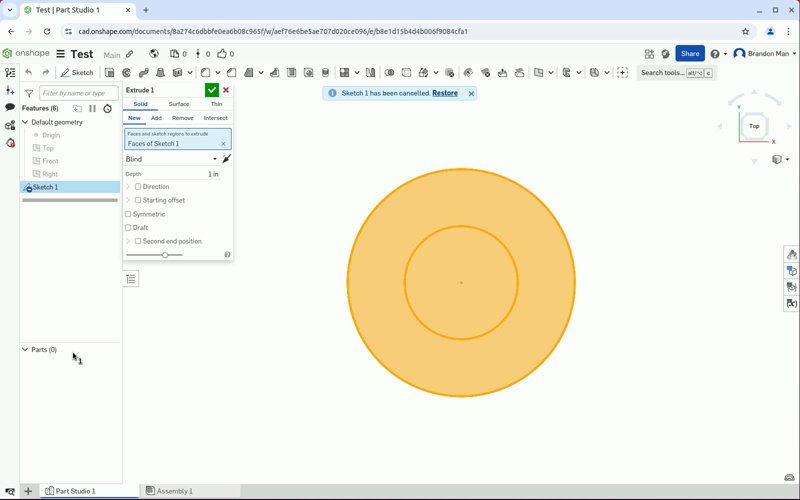
mouse_move(143, 106)
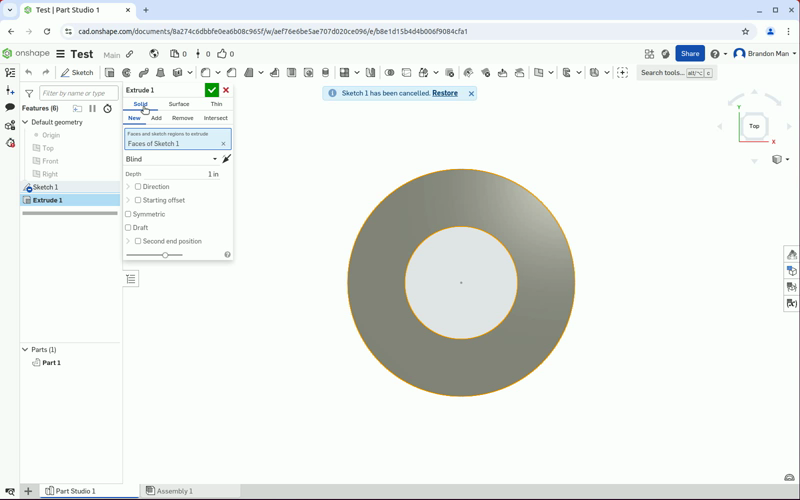
click(143, 106)
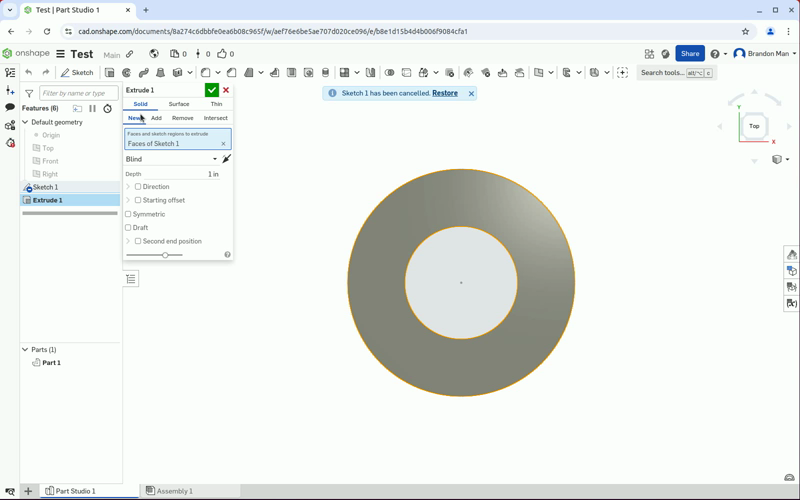
mouse_move(137, 120)
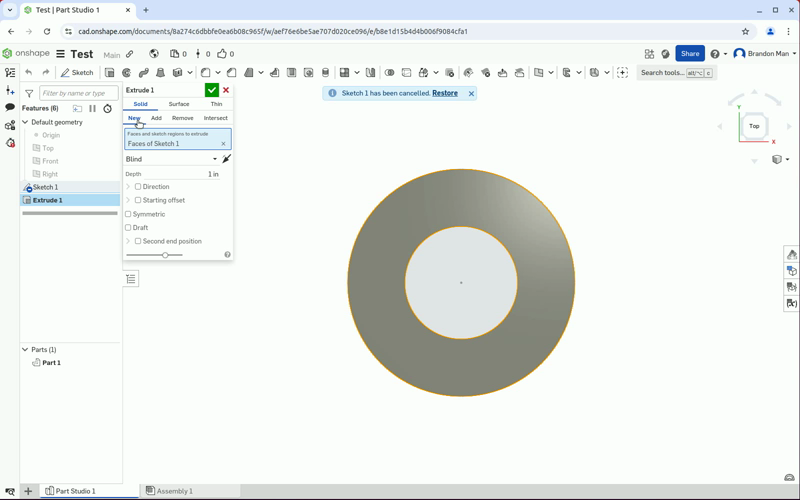
click(137, 120)
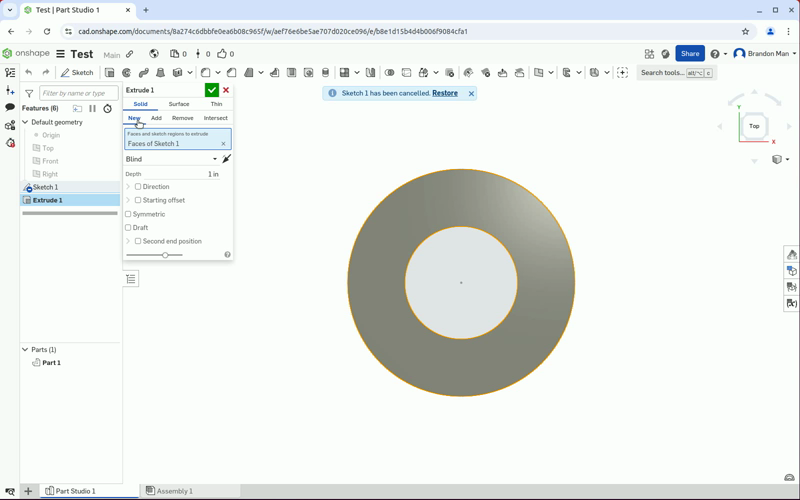
key(tab, 4)
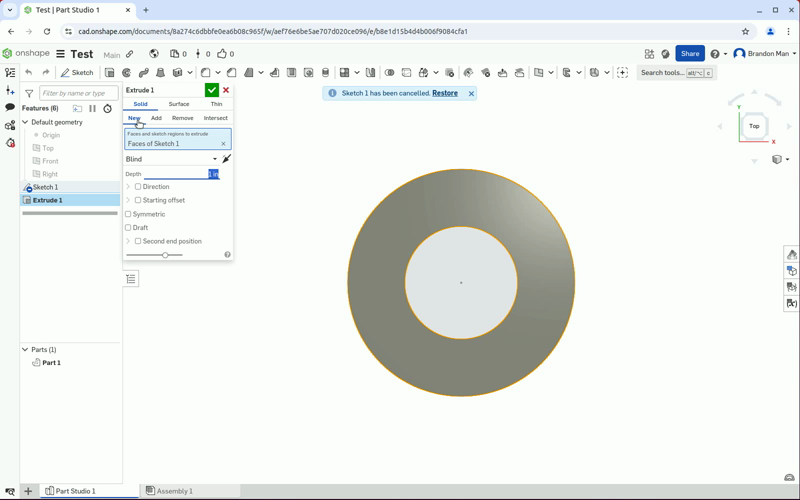
text(3.129)
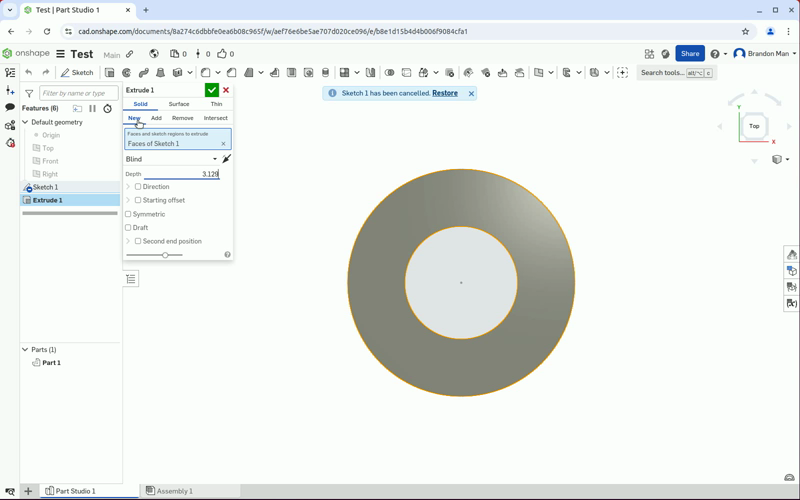
key(enter)
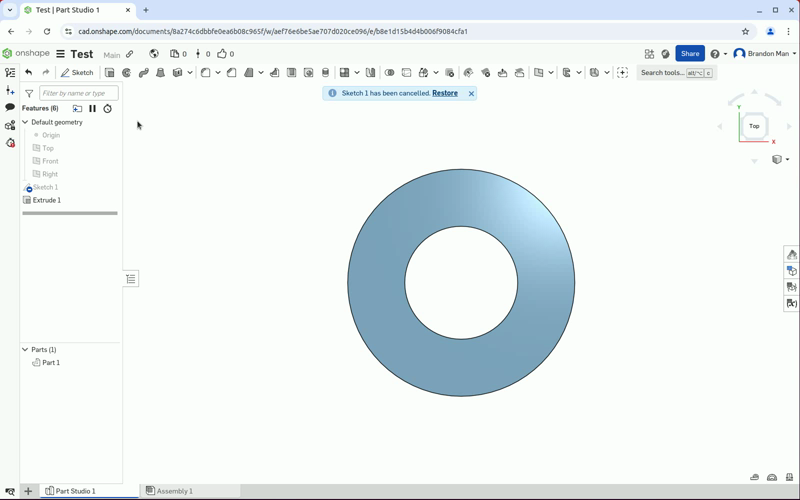
key(shift+h)
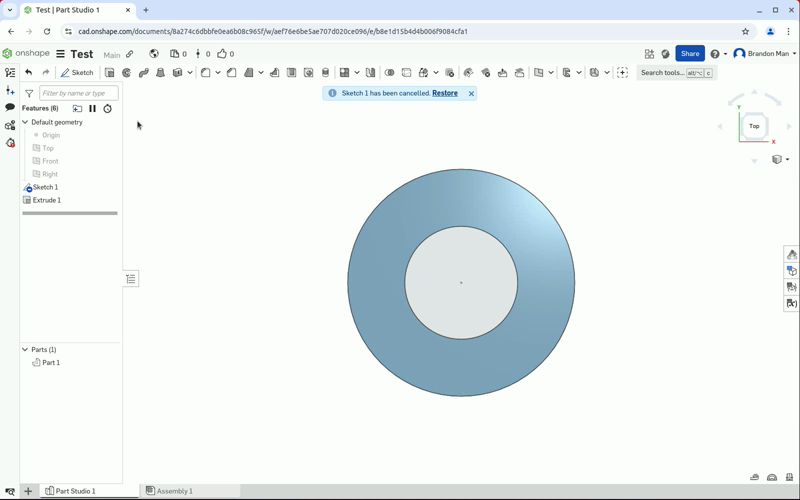
key(shift+h)
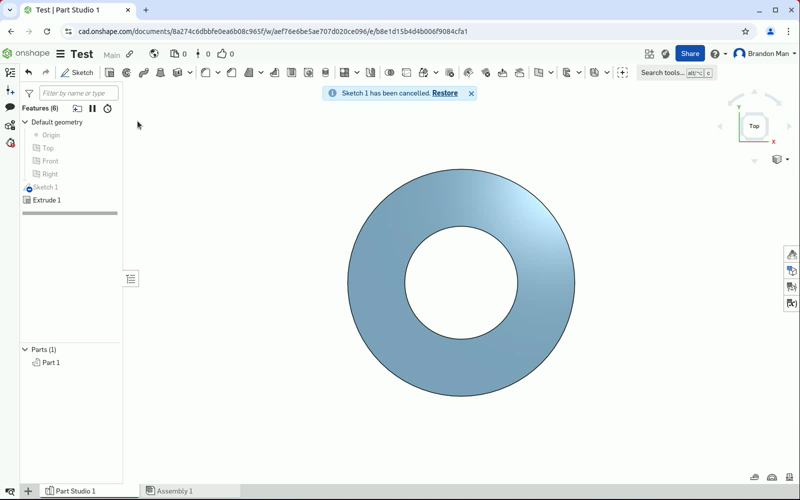
mouse_move(73, 189)
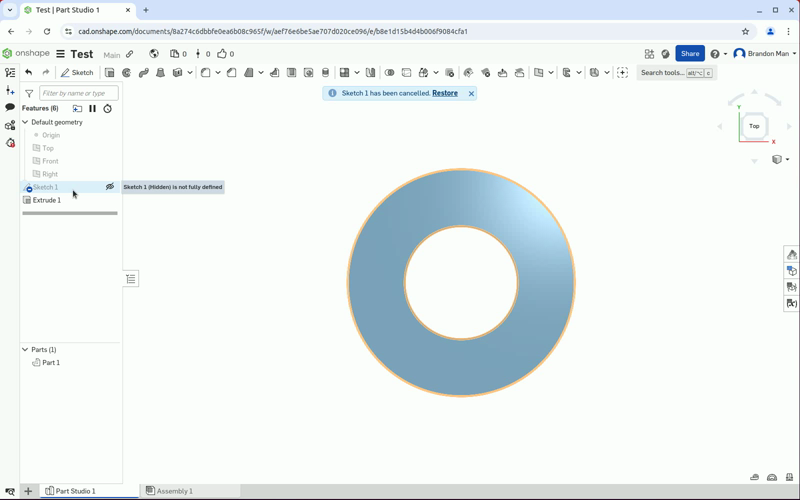
click(73, 189)
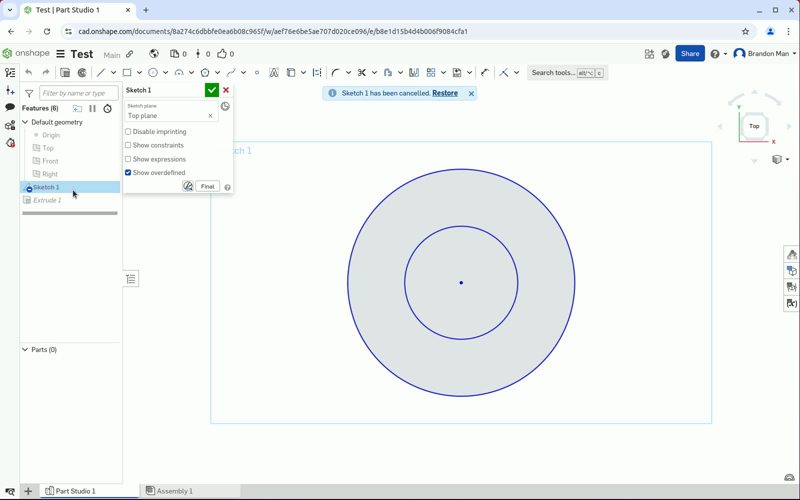
mouse_move(229, 92)
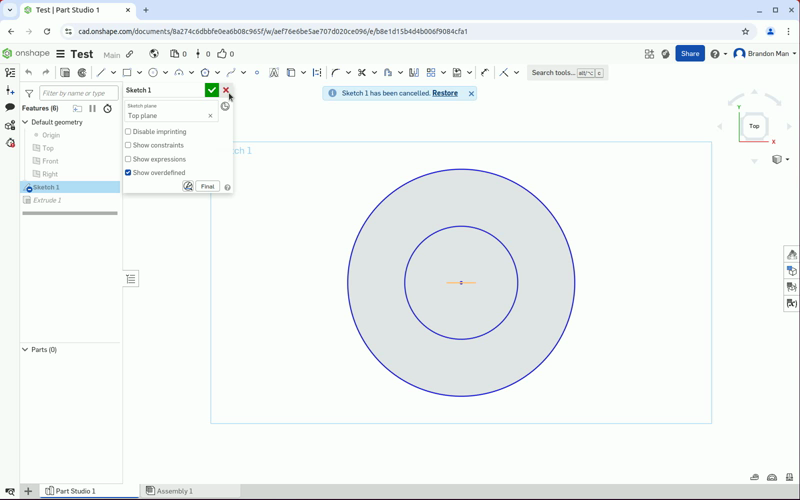
click(229, 92)
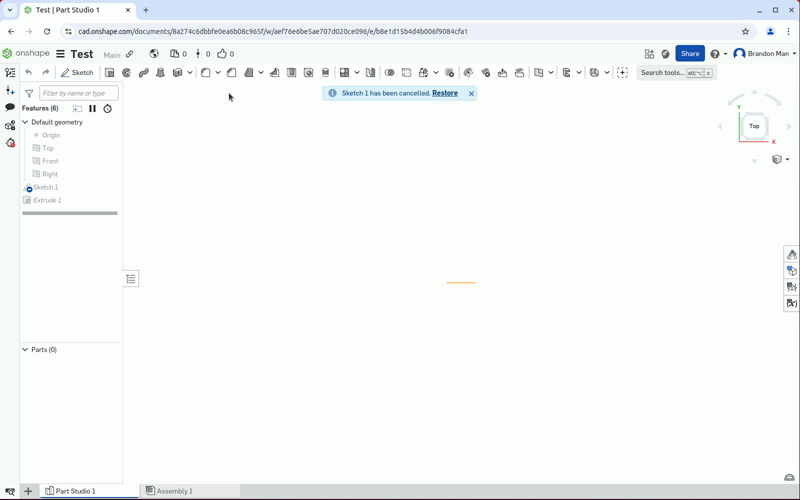
mouse_move(541, 75)
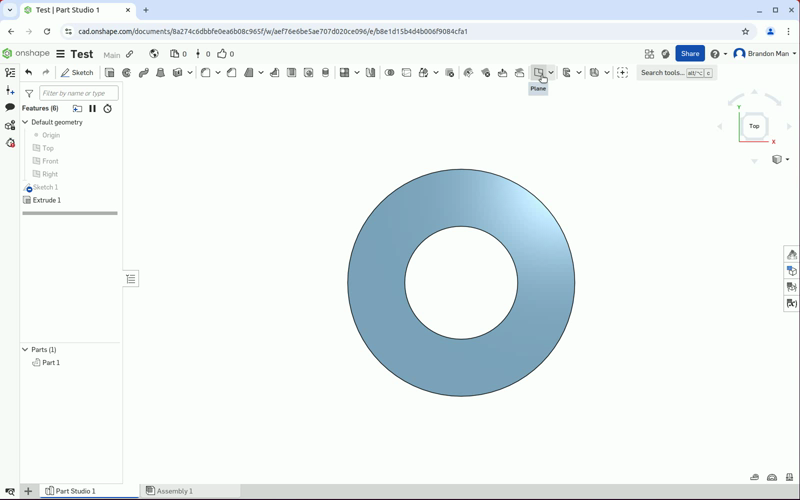
click(541, 75)
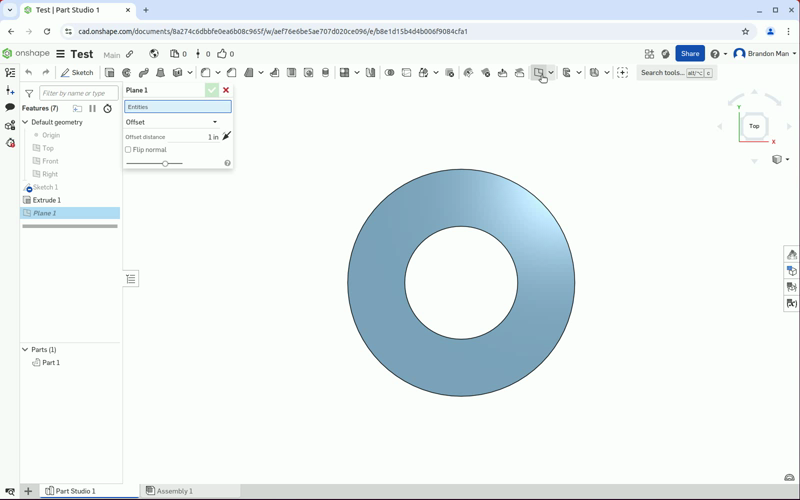
mouse_move(73, 150)
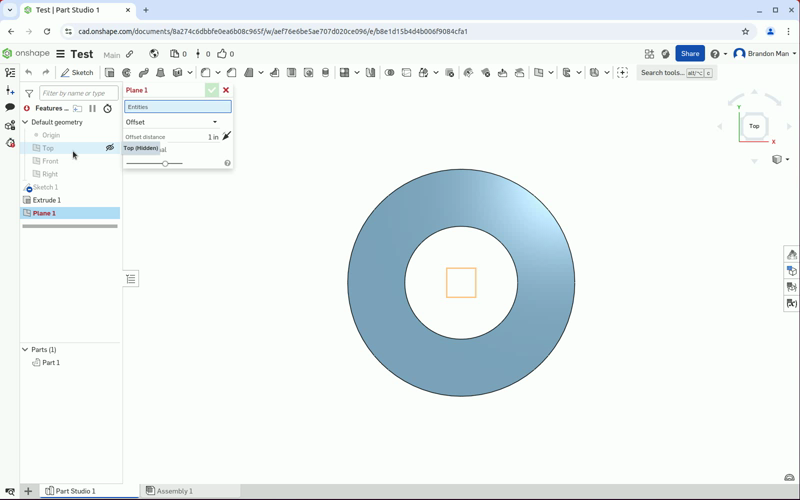
click(73, 150)
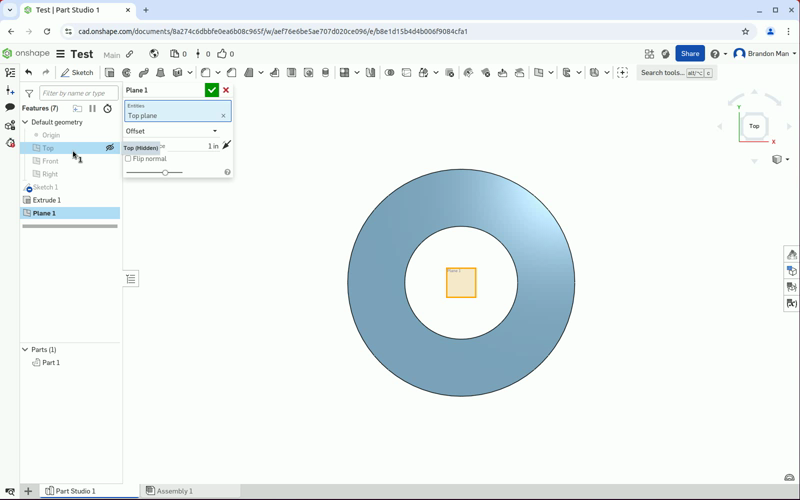
key(tab, 2)
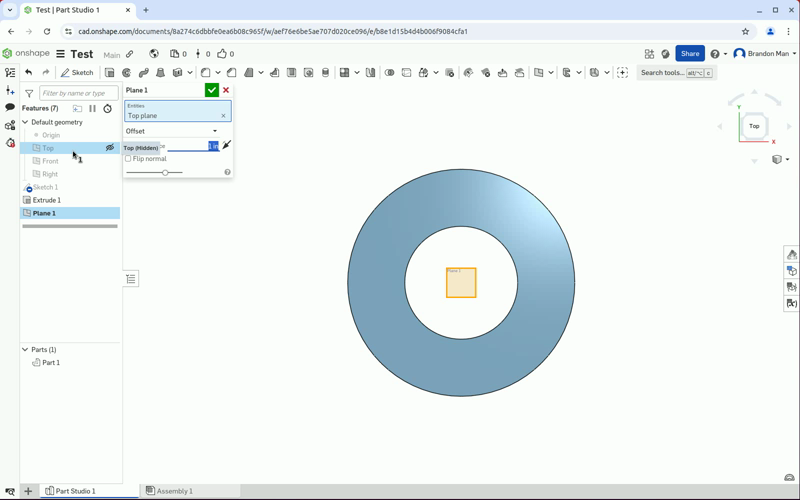
text(3.143)
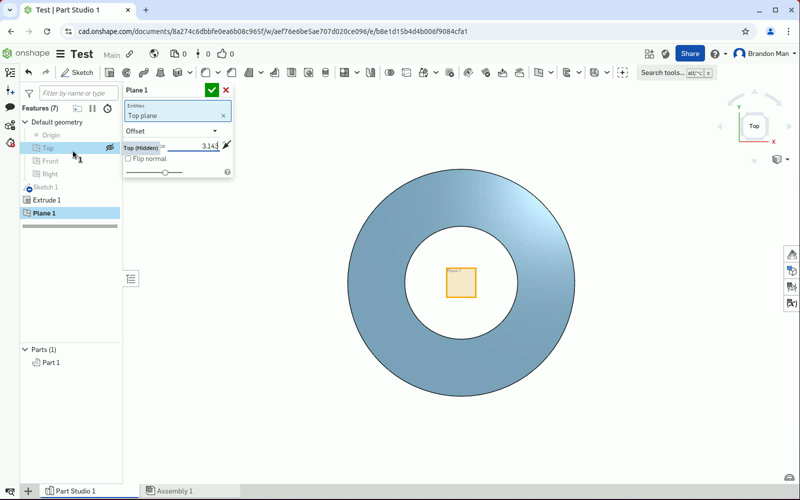
key(enter, 2)
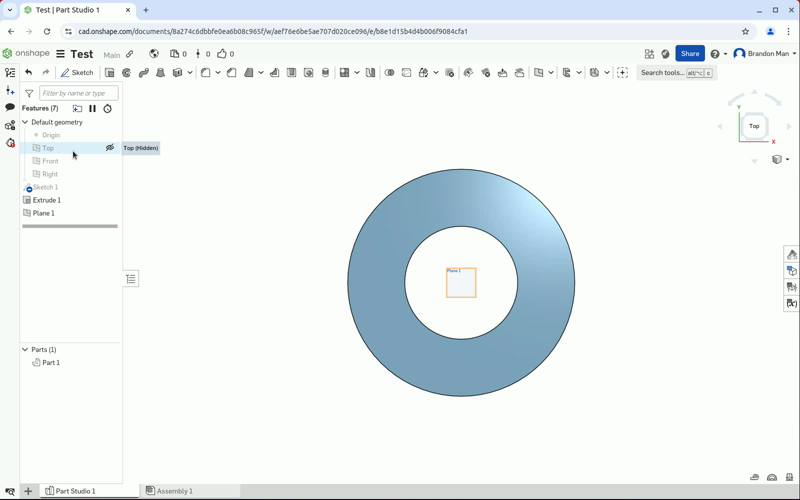
key(shift+s)
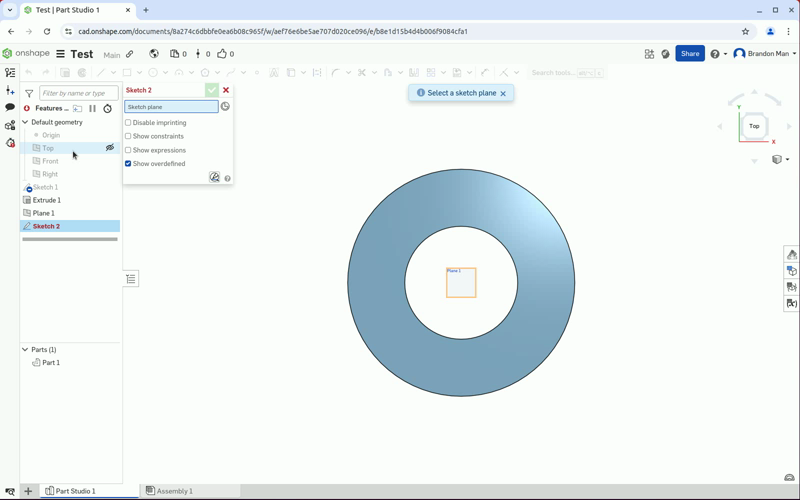
mouse_move(73, 215)
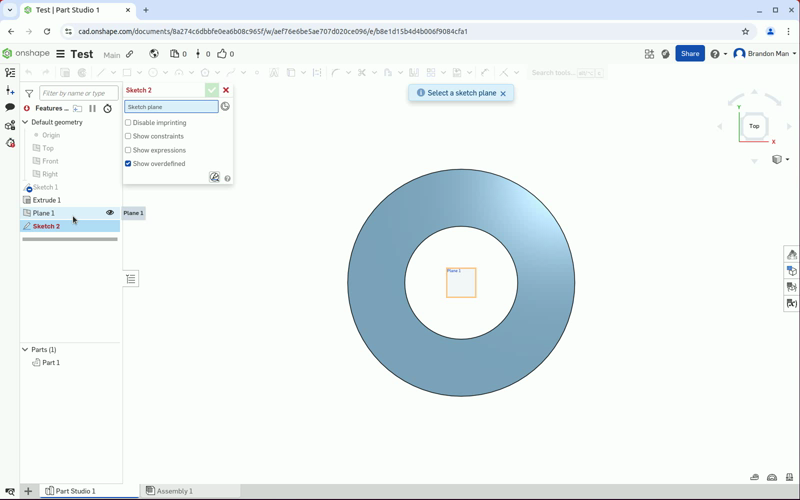
click(73, 215)
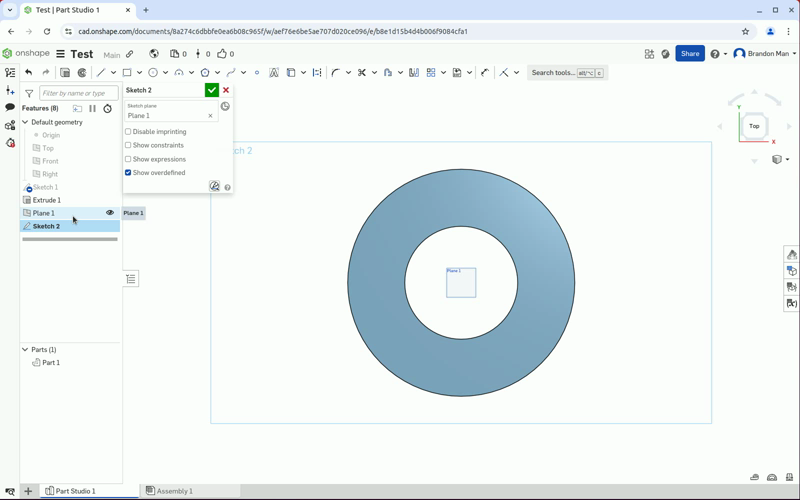
mouse_move(73, 352)
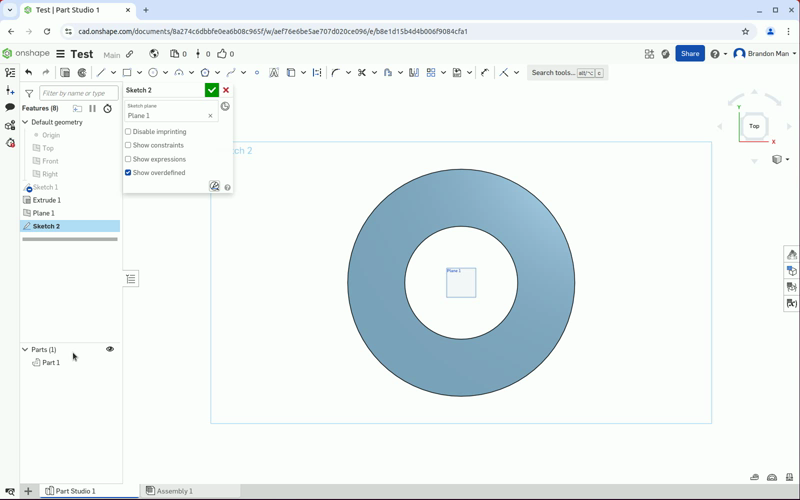
key(y)
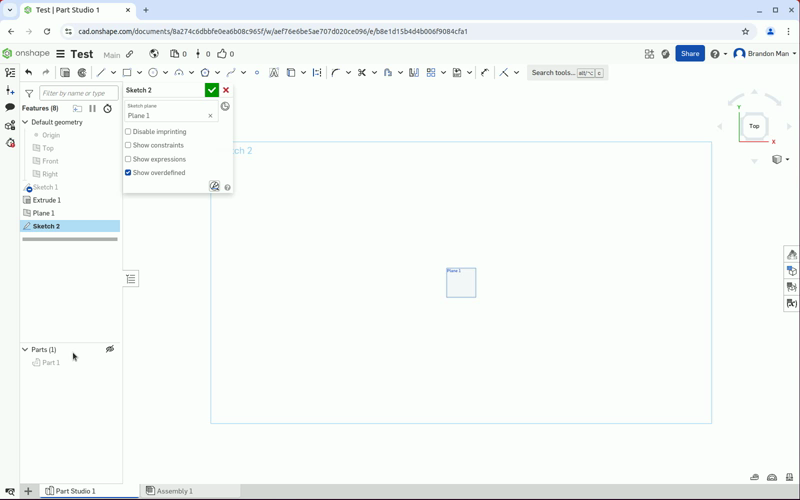
key(c)
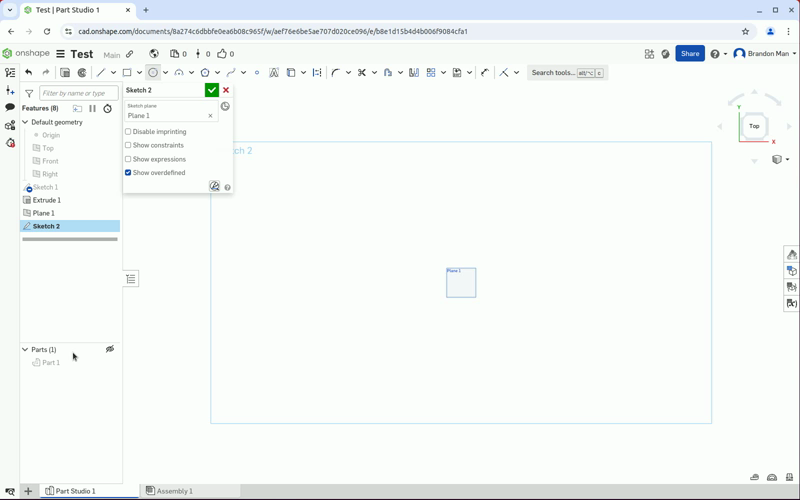
key_down(shift)
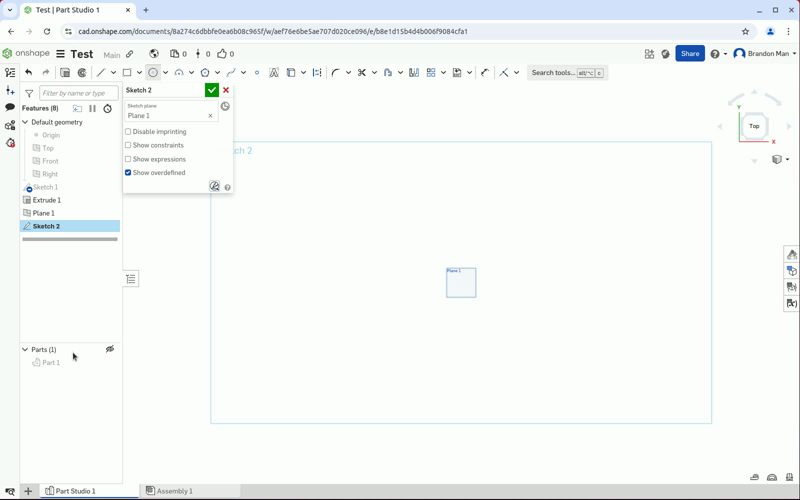
mouse_move(461, 282)
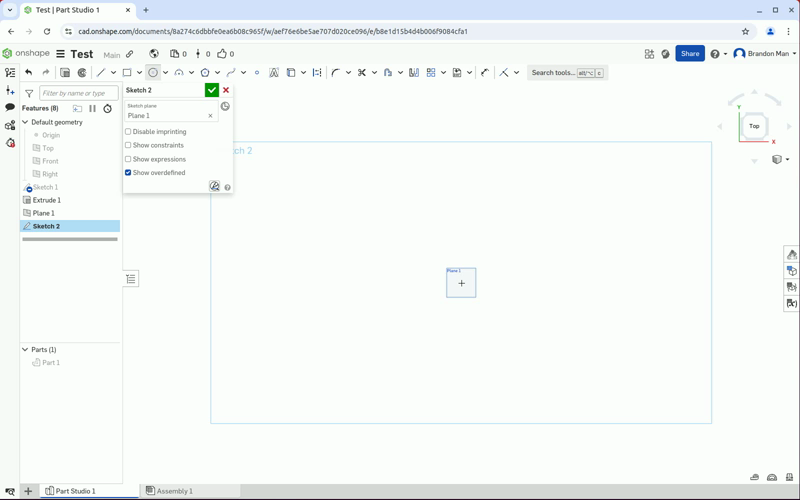
click(461, 282)
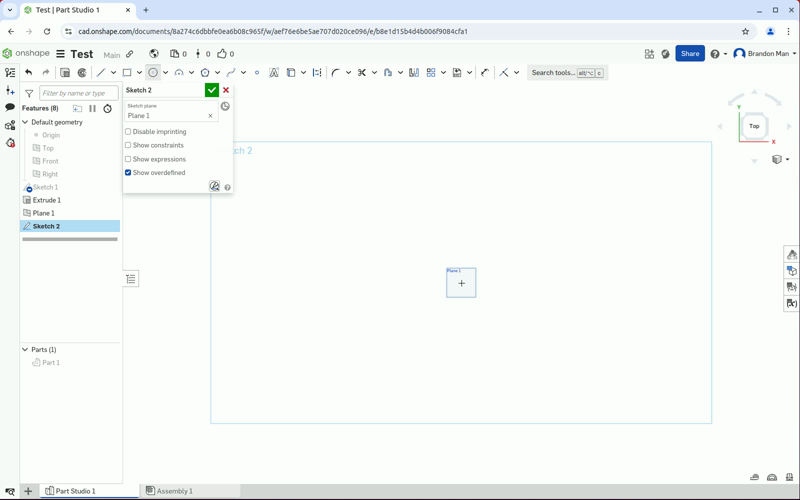
key_up(shift)
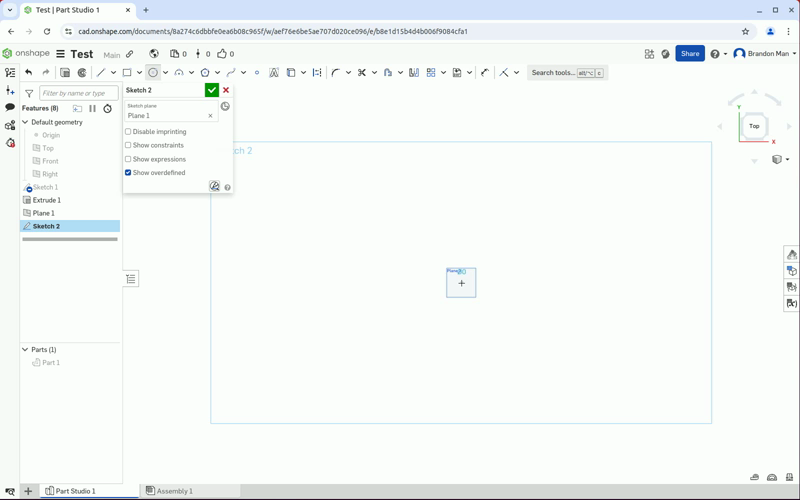
mouse_move(554, 282)
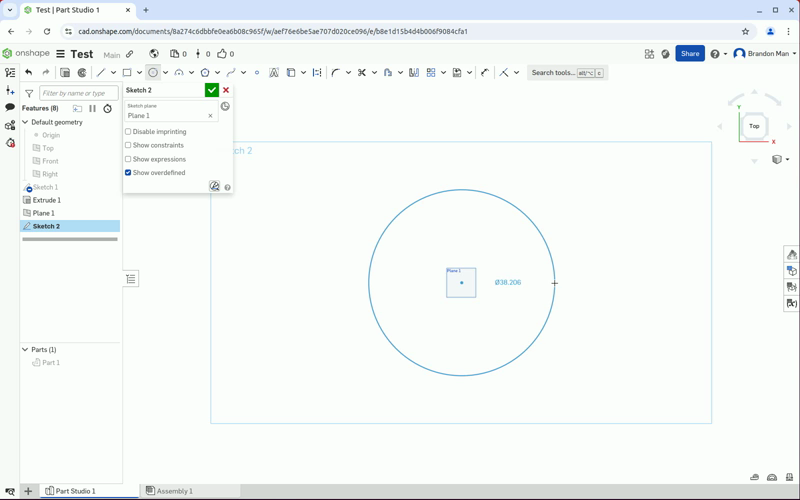
click(554, 282)
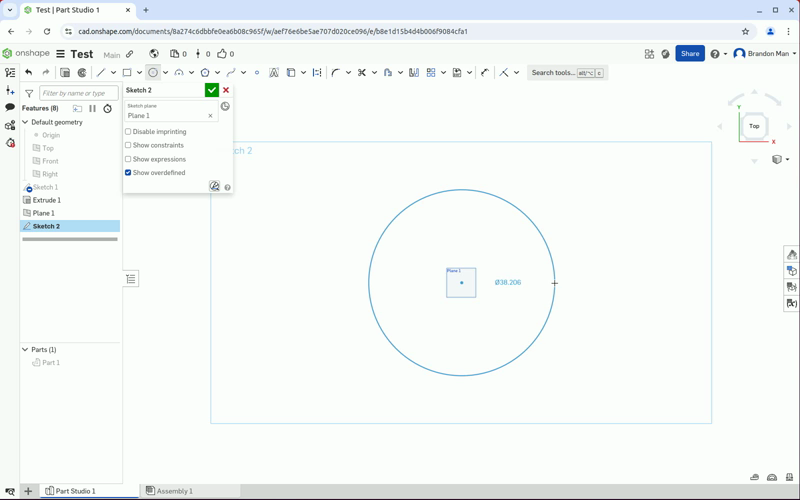
key(esc)
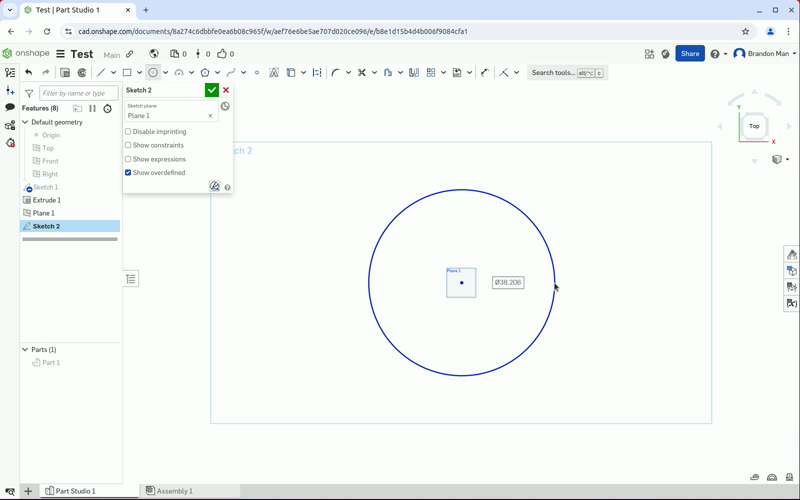
key(c)
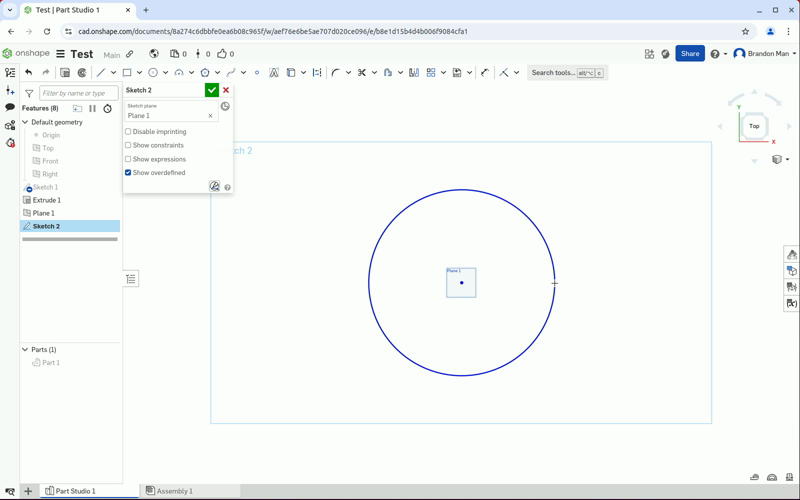
key_down(shift)
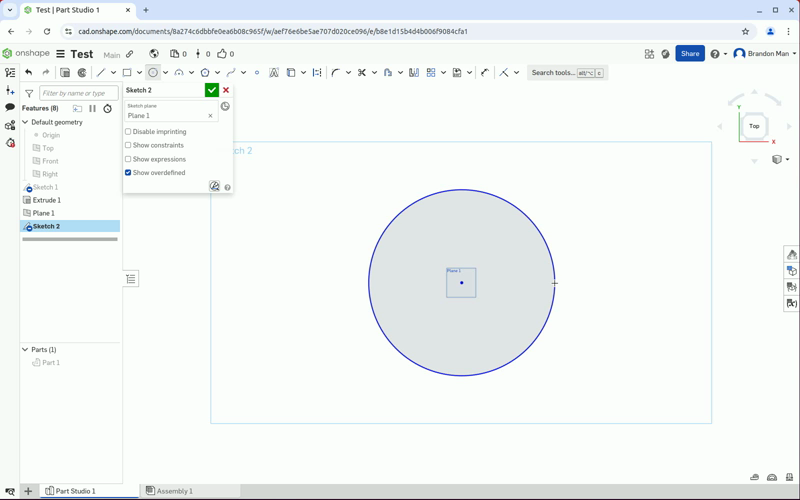
mouse_move(461, 282)
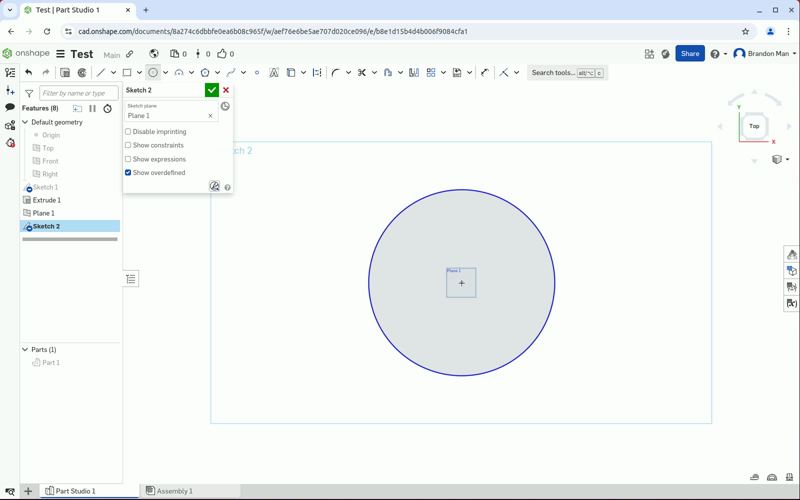
click(461, 282)
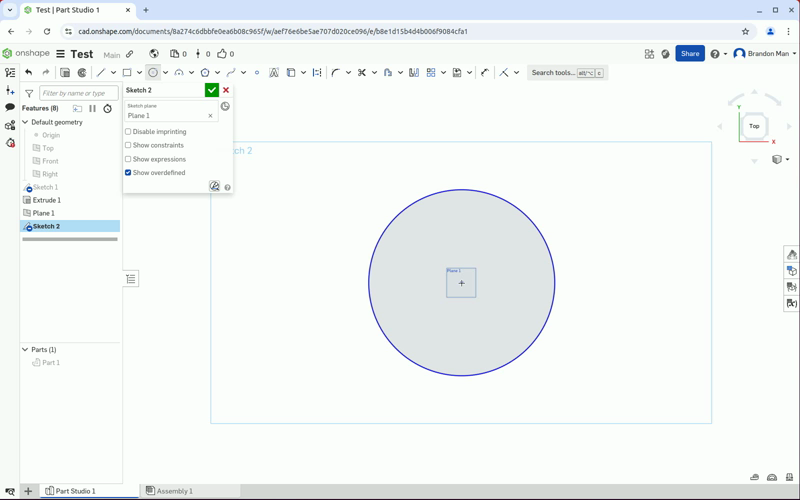
key_up(shift)
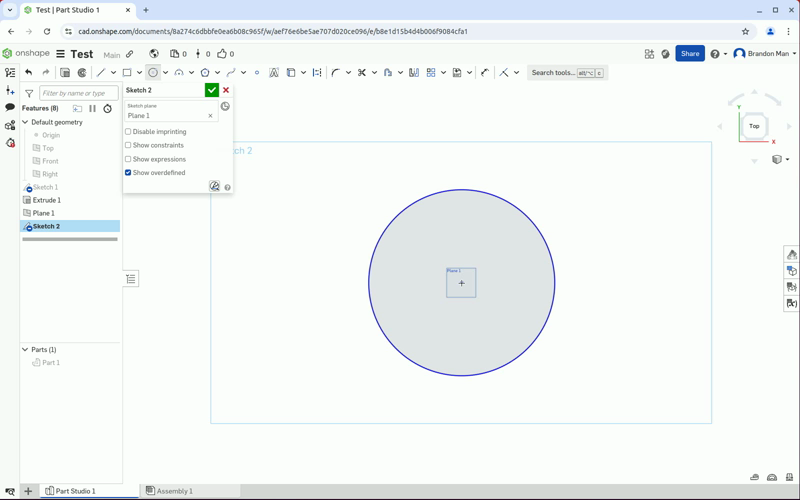
mouse_move(544, 282)
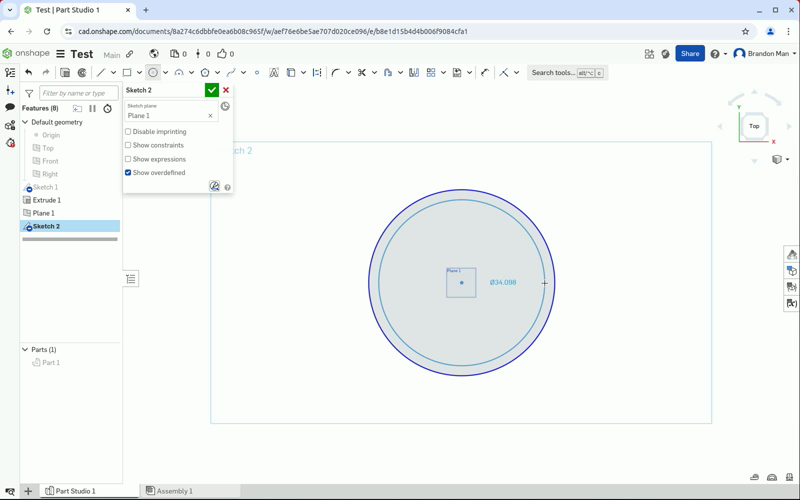
click(544, 282)
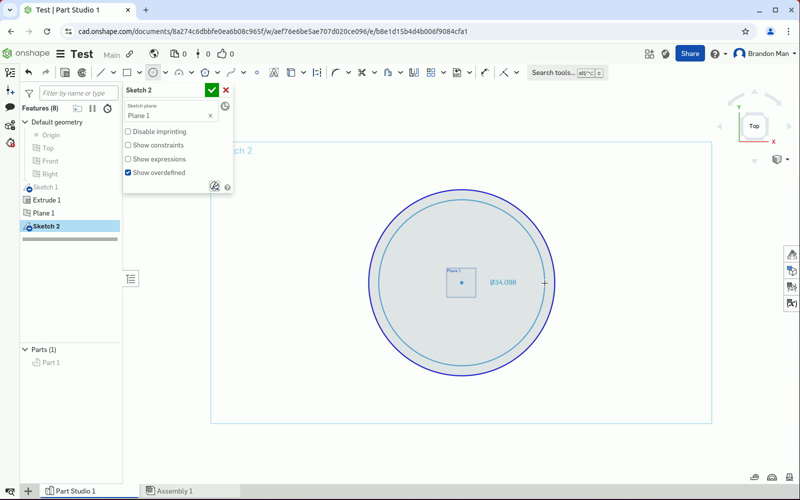
key(esc)
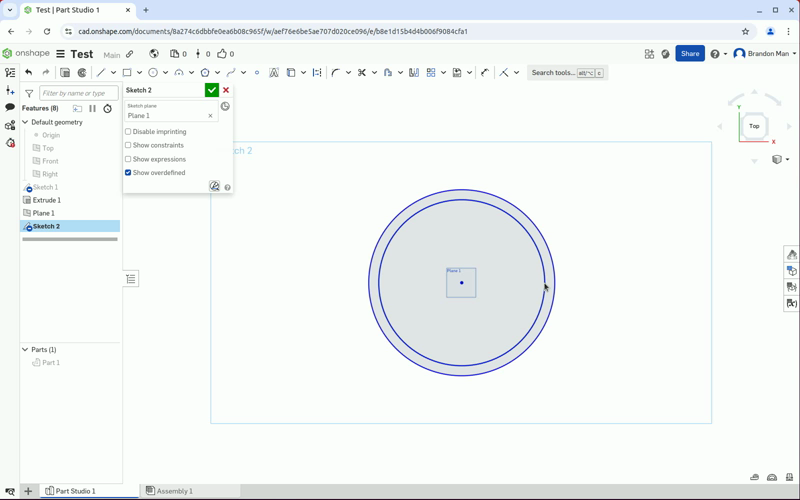
mouse_move(514, 213)
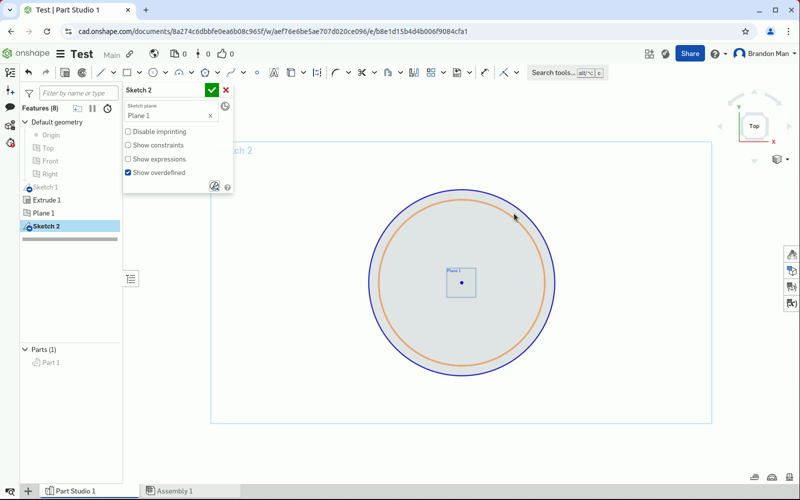
click(514, 213)
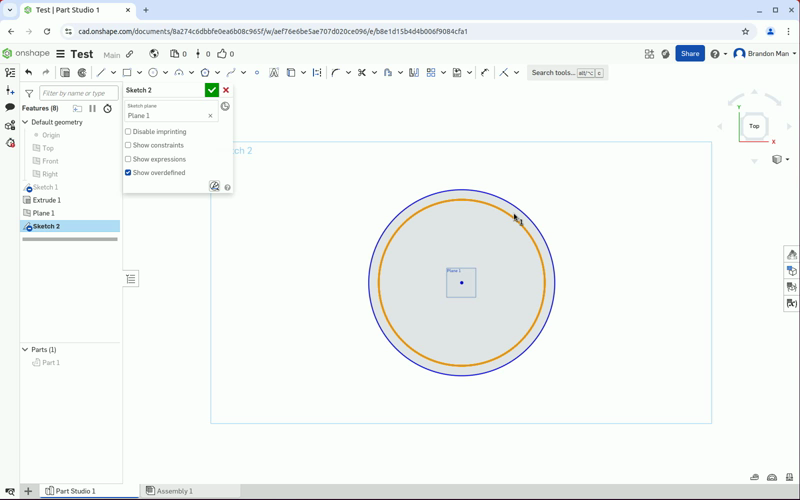
mouse_move(73, 352)
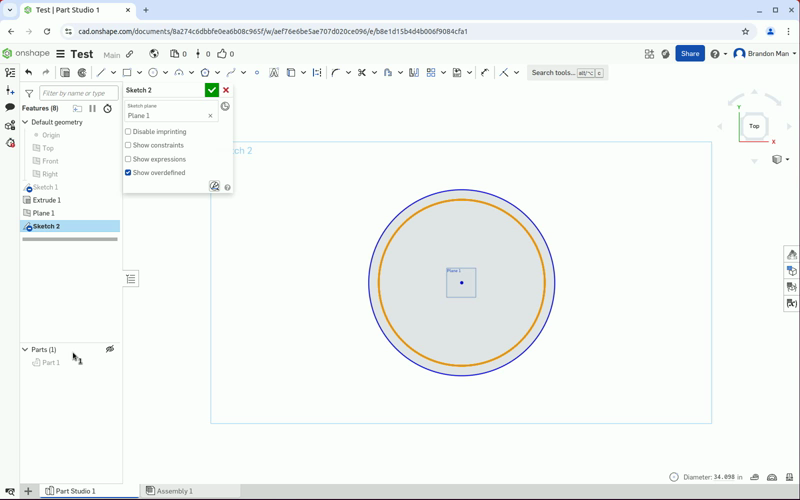
key(shift+y)
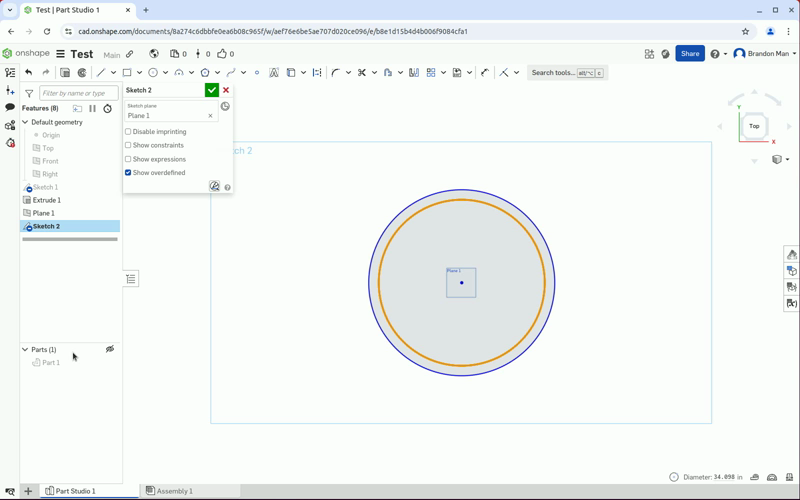
key(shift+e)
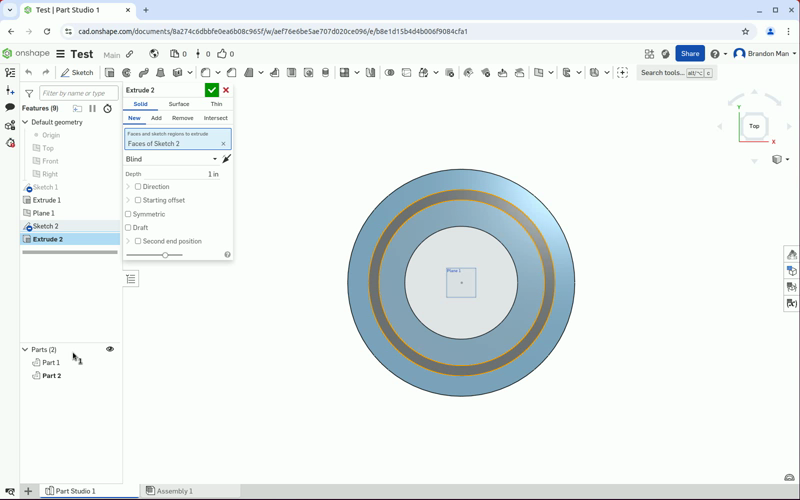
mouse_move(143, 106)
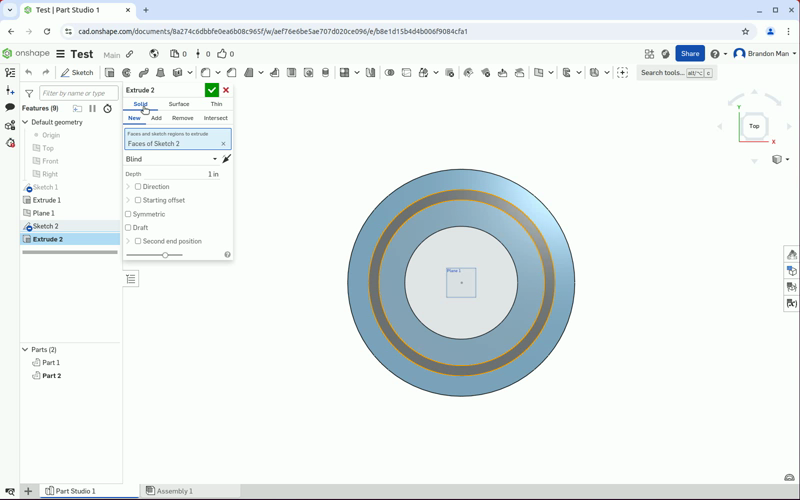
click(143, 106)
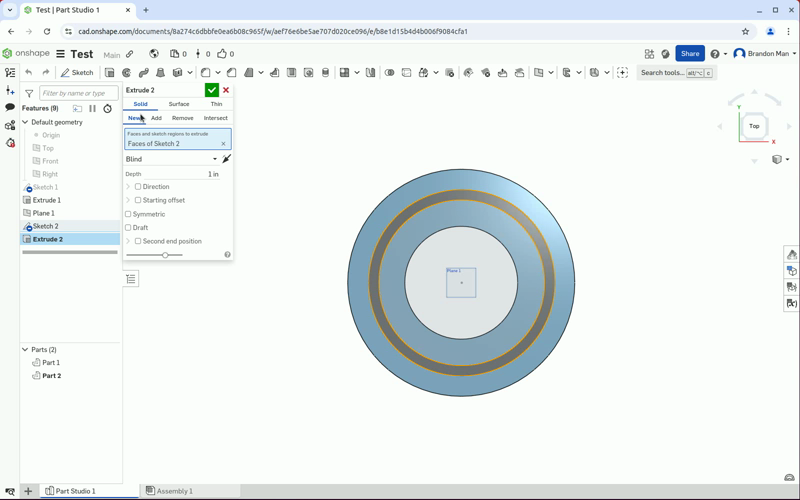
mouse_move(137, 120)
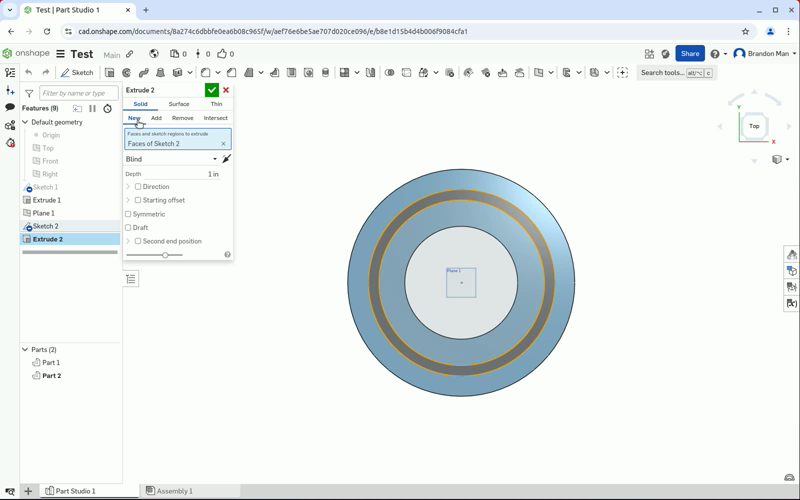
click(137, 120)
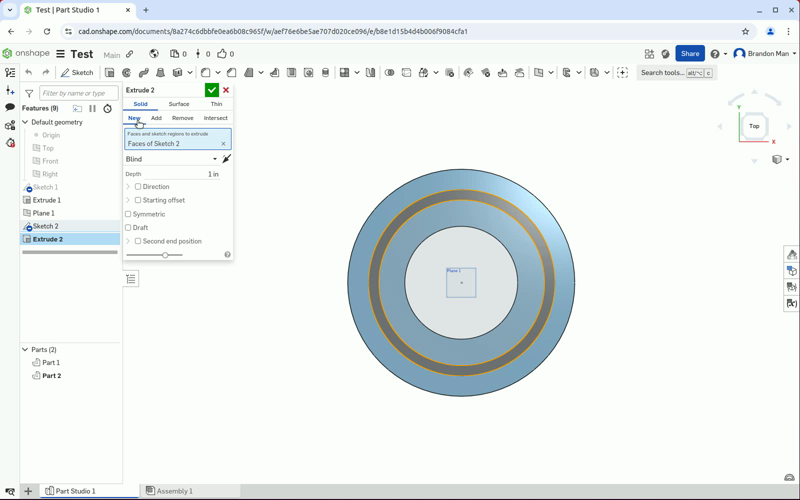
key(tab, 4)
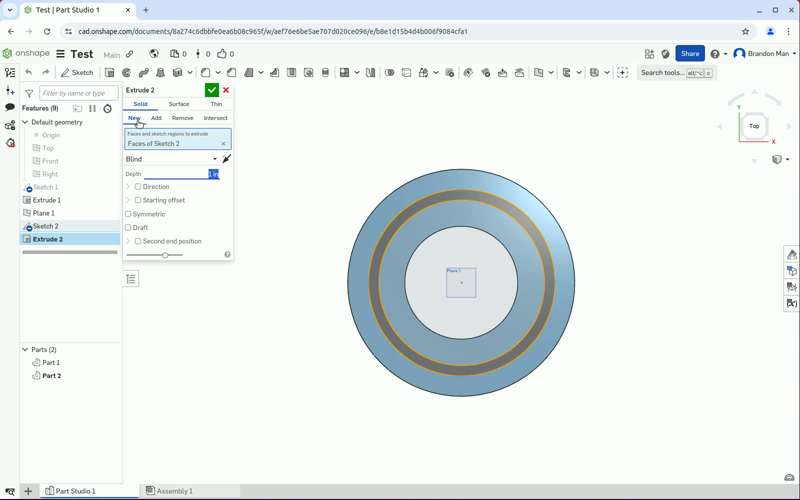
text(6.258)
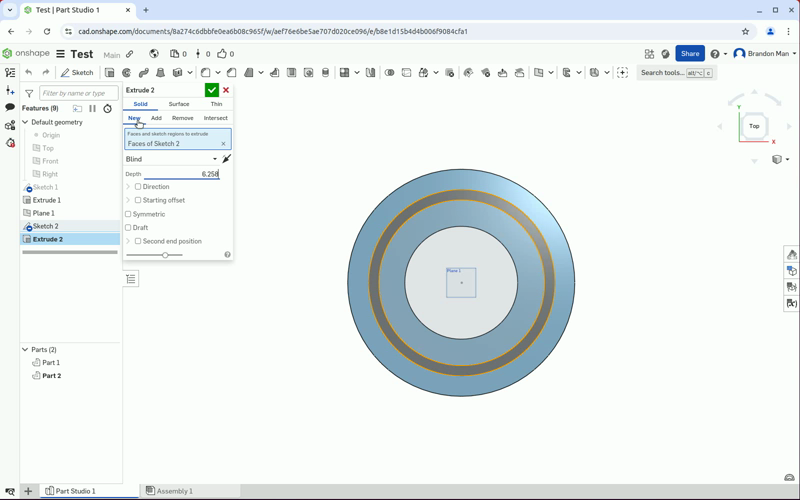
key(enter)
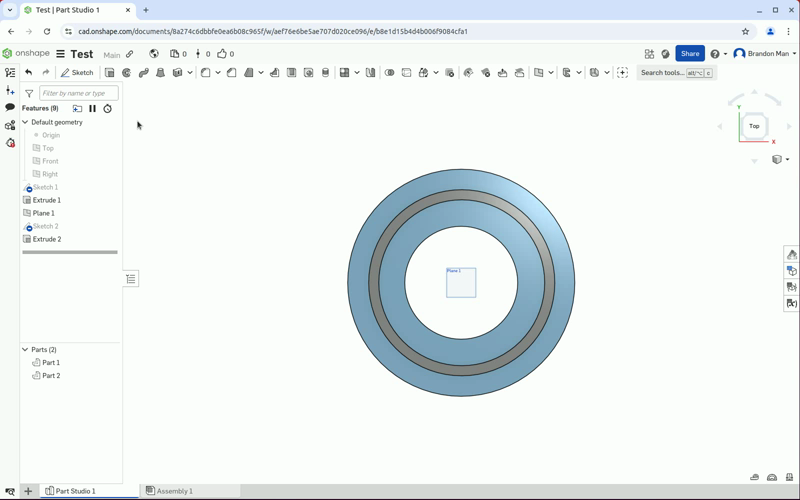
key(shift+h)
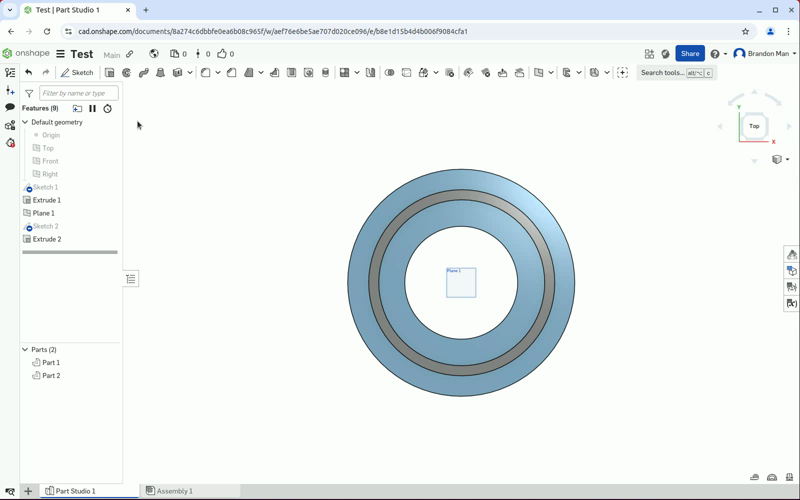
key(shift+h)
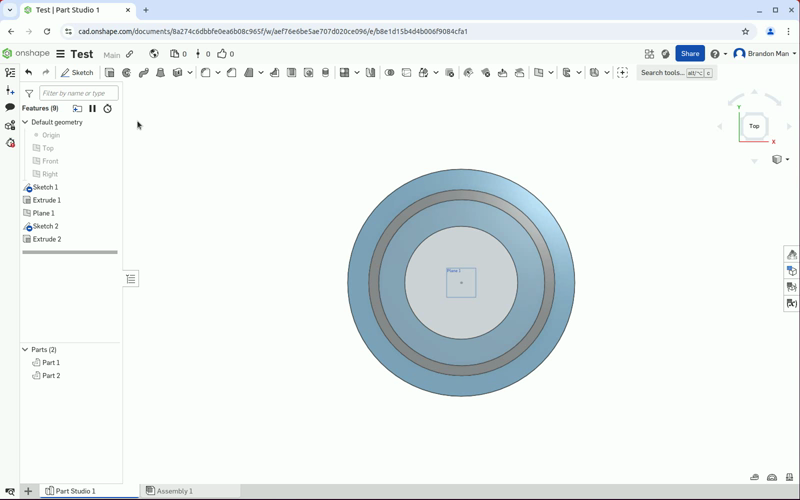
key(shift+7)
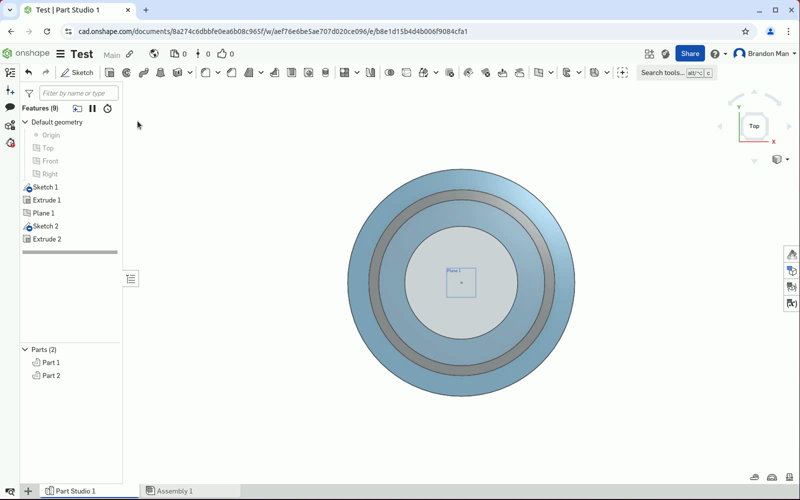
key(up, 3)
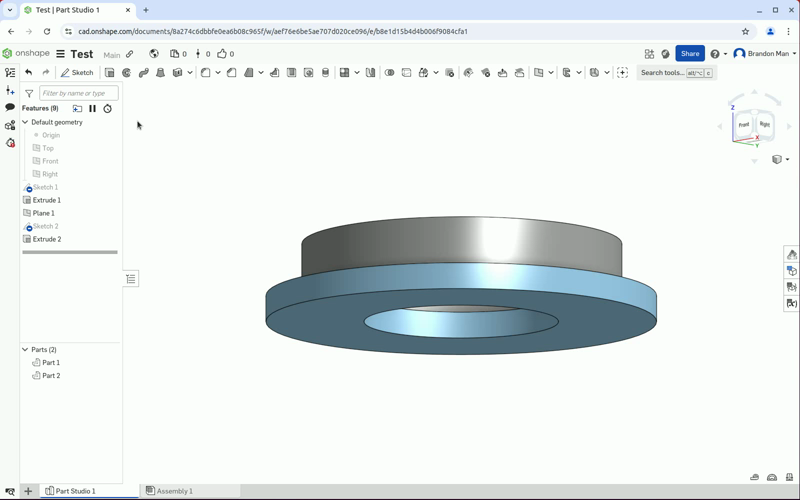
key(left, 3)
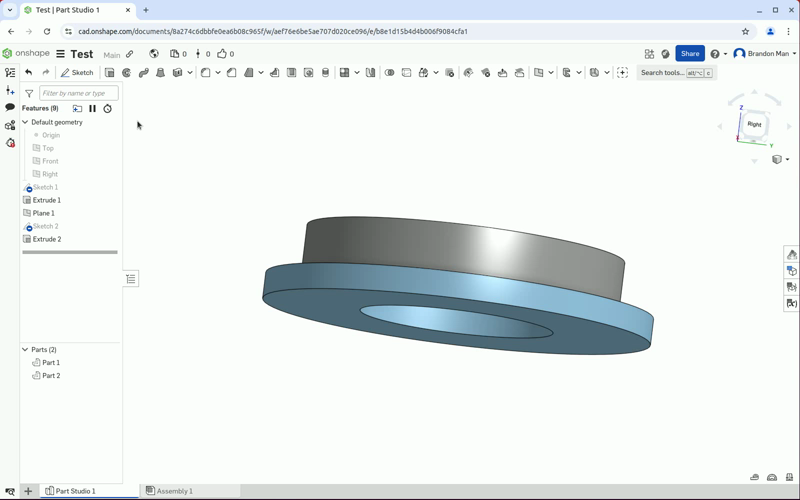
key(right, 3)
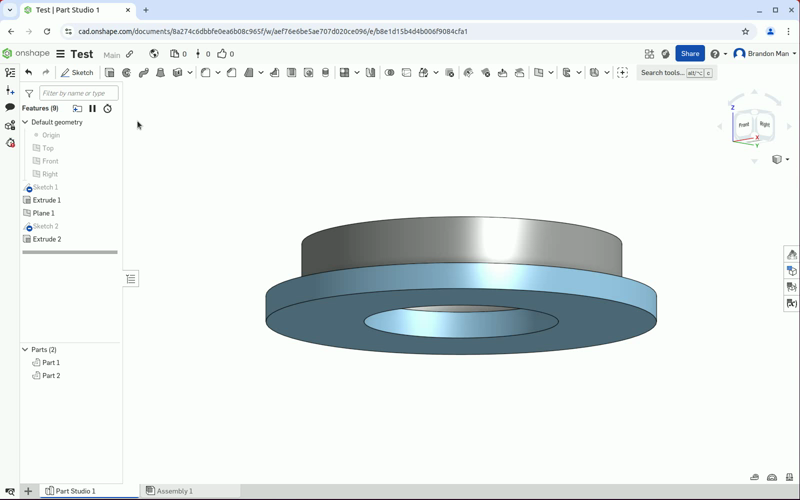
key(down, 3)
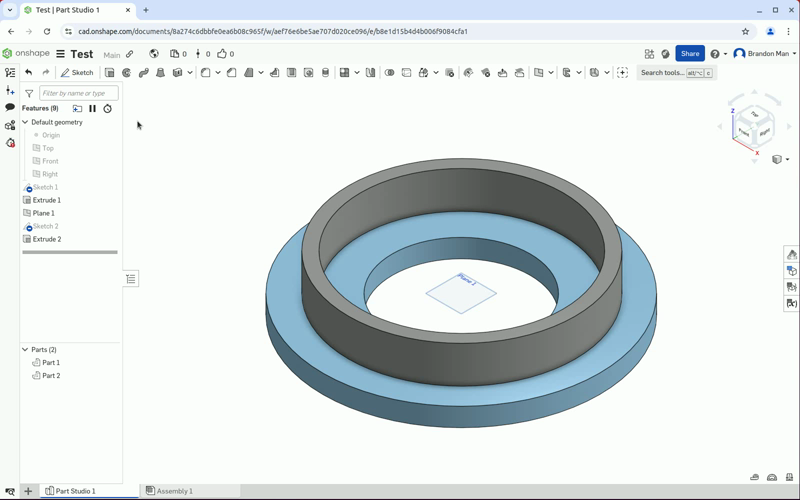
mouse_move(73, 189)
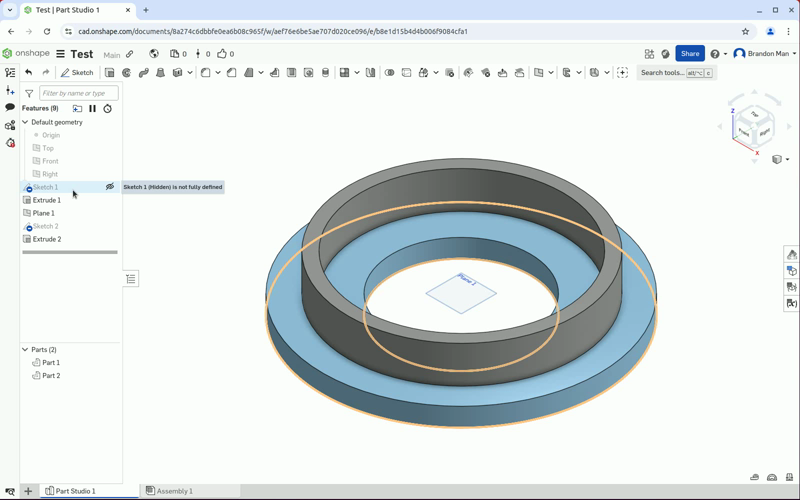
click(73, 189)